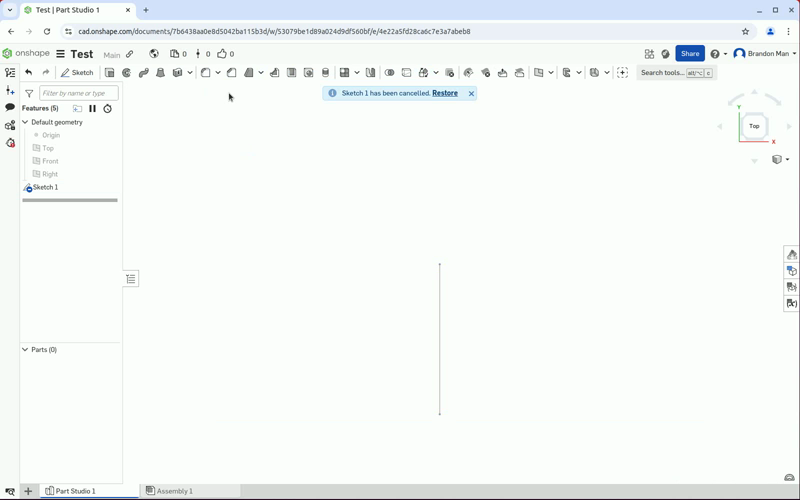
key(shift+h)
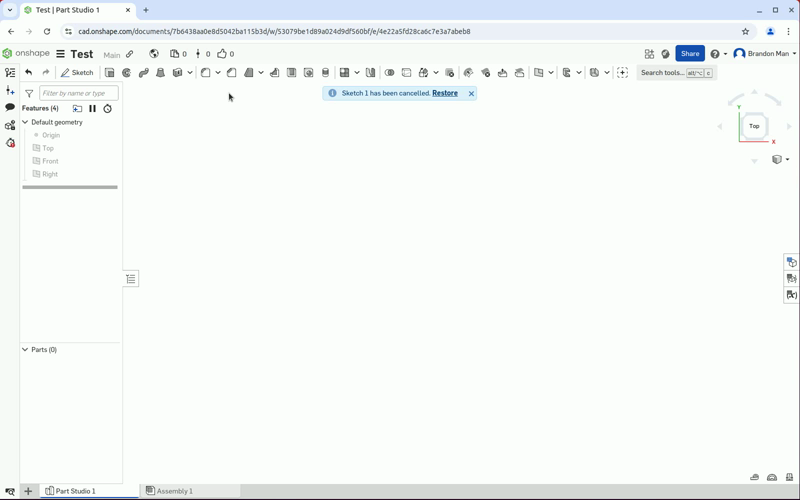
mouse_move(73, 352)
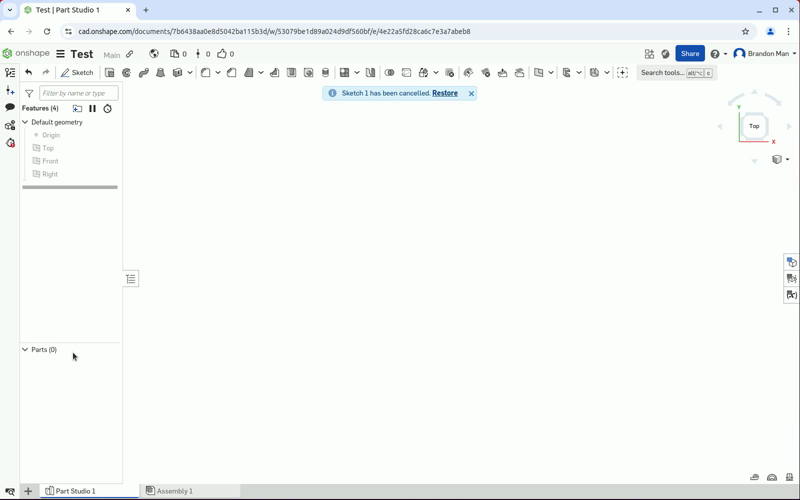
key(y)
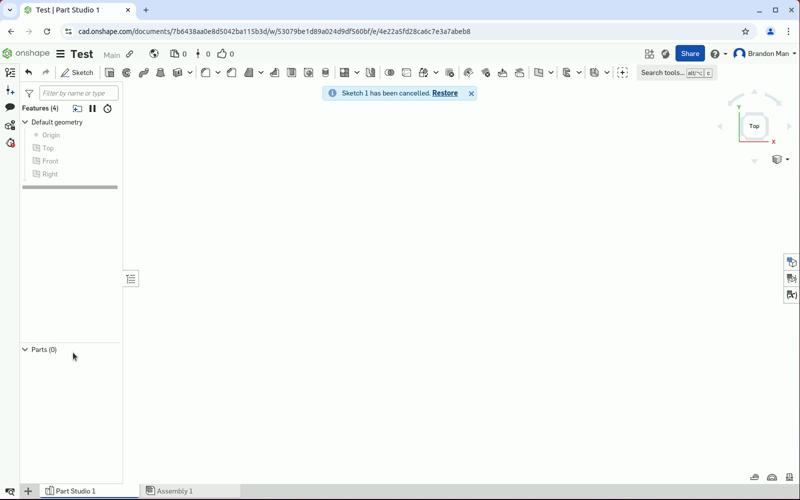
key(shift+p)
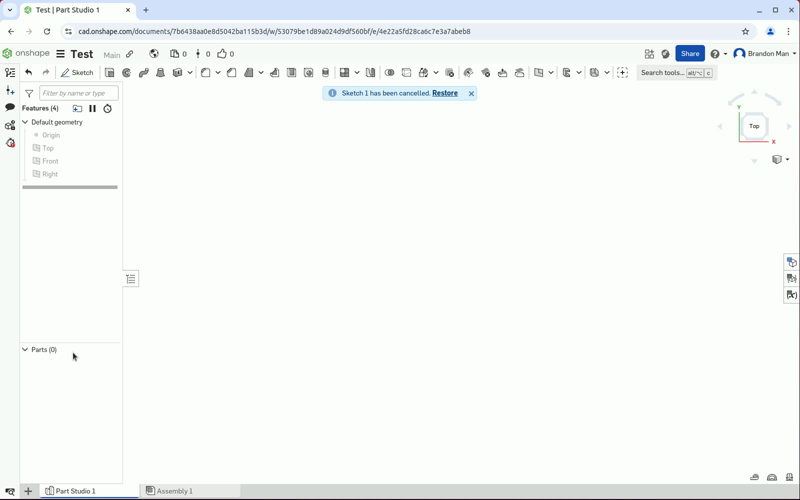
key(space)
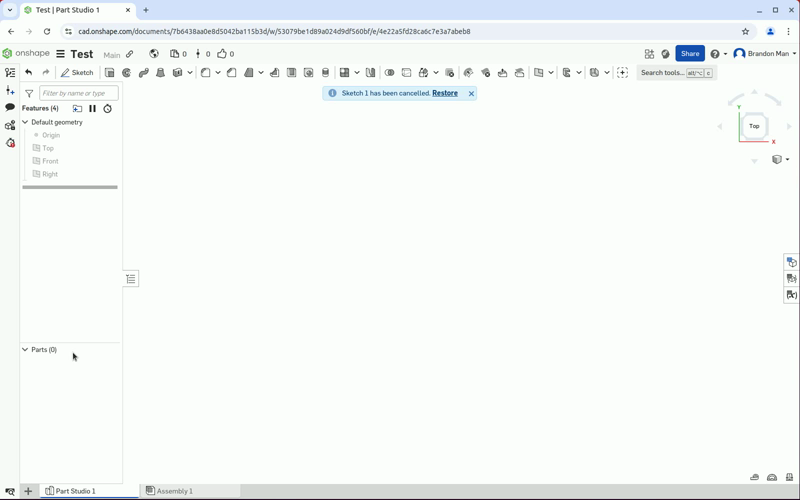
key_down(shift)
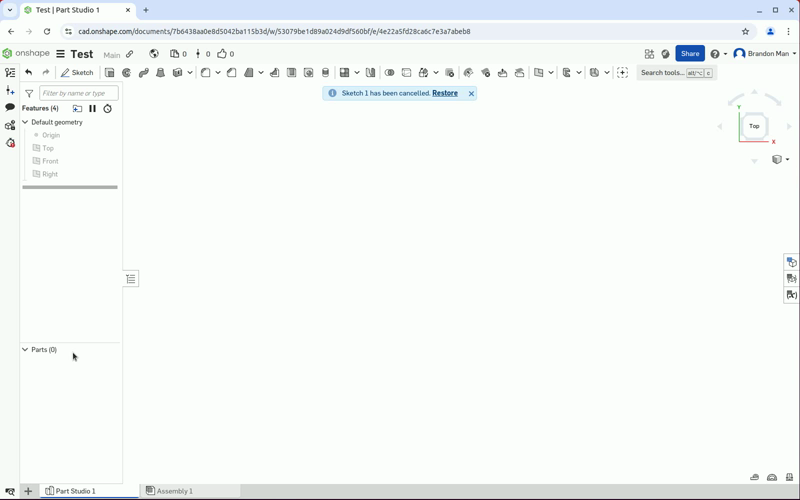
key(up)
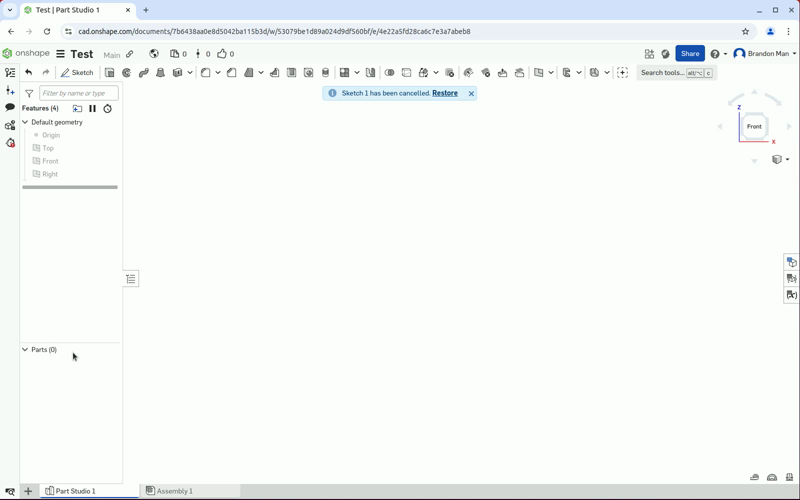
key_up(shift)
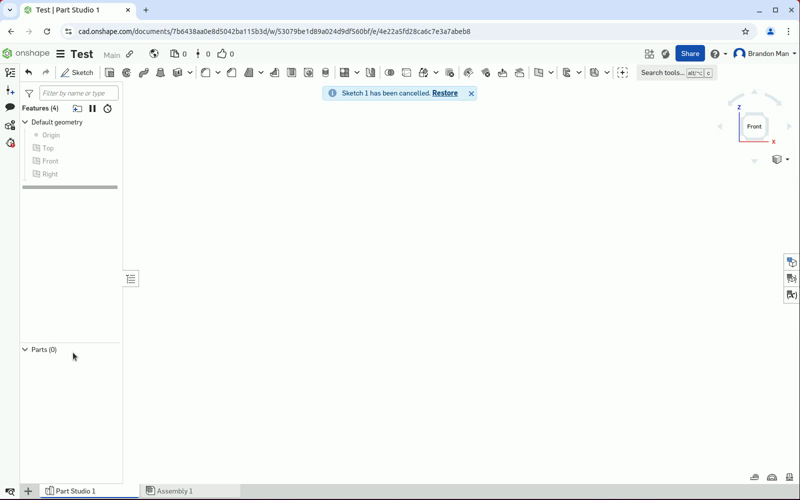
mouse_move(73, 352)
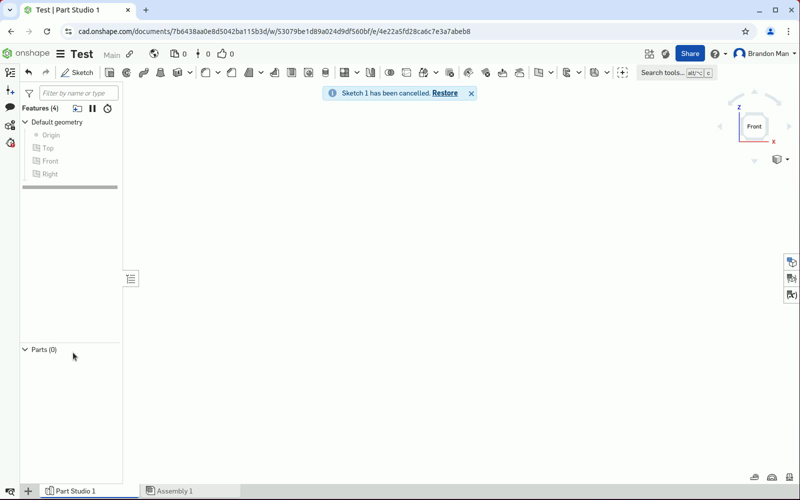
key(shift+y)
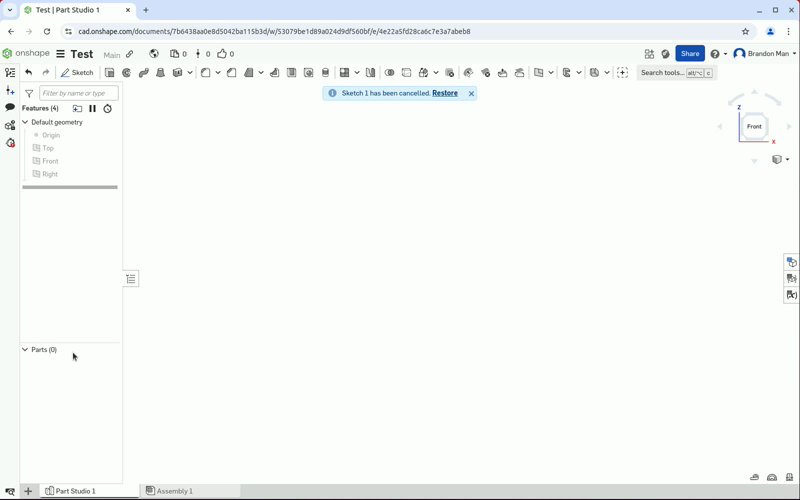
key(shift+s)
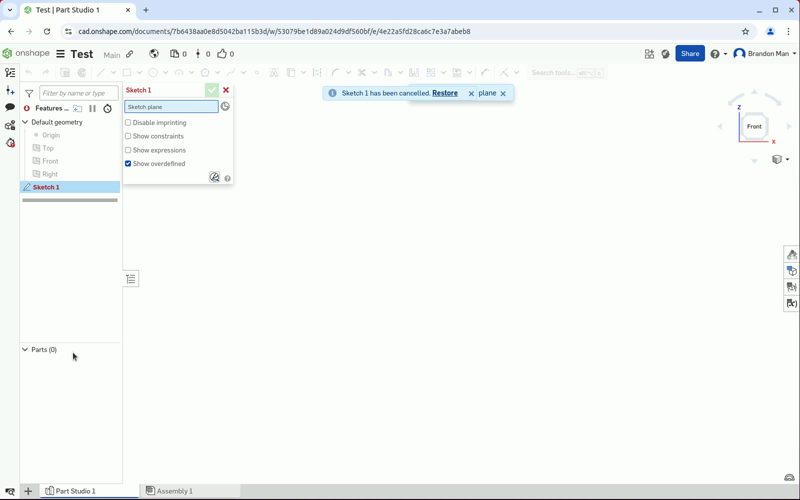
mouse_move(73, 163)
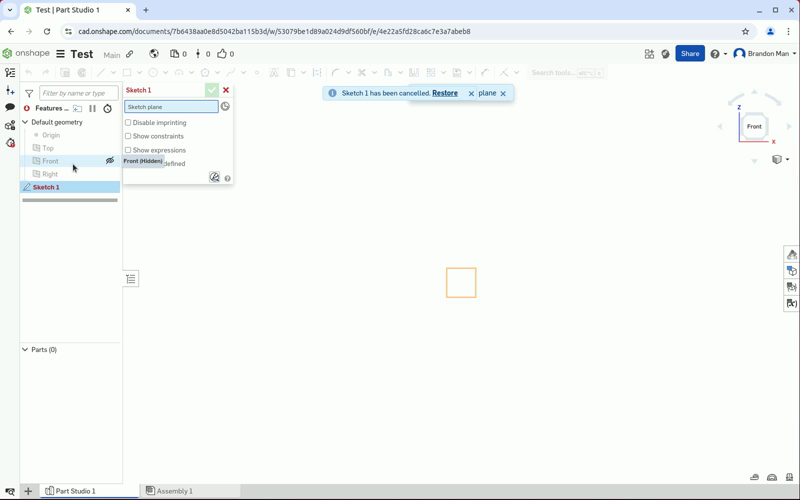
click(73, 163)
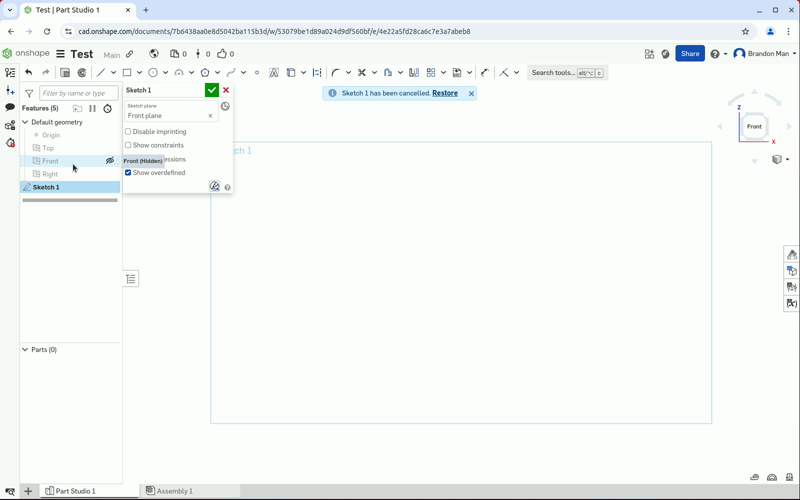
mouse_move(73, 352)
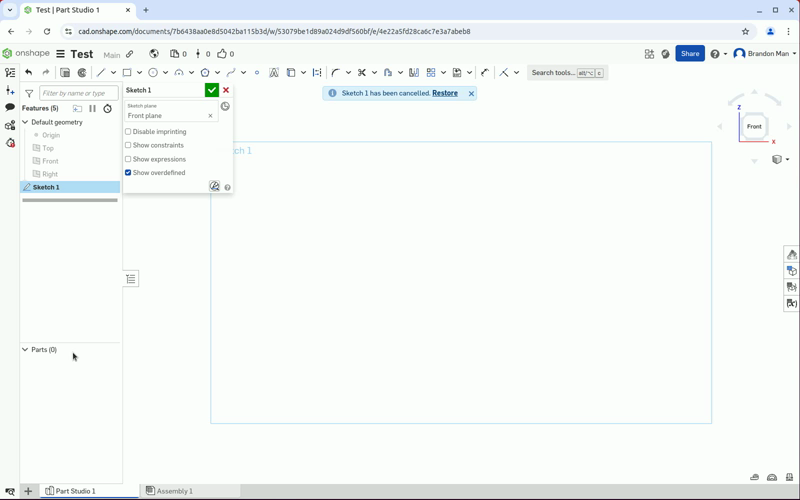
key(y)
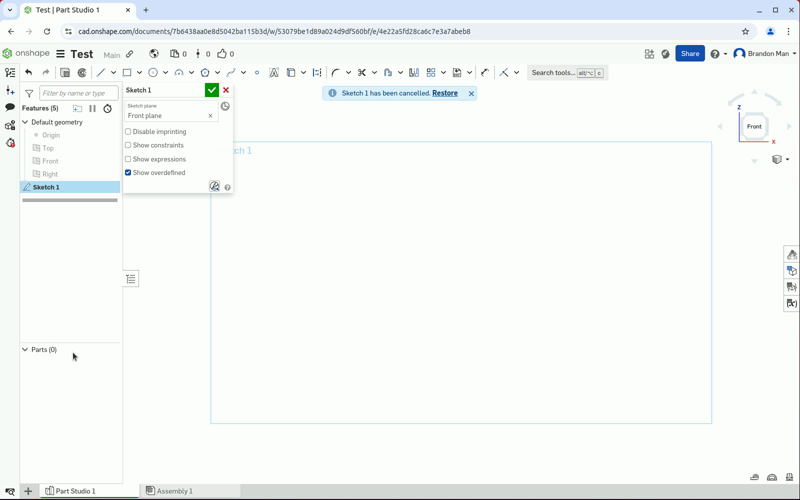
key(l)
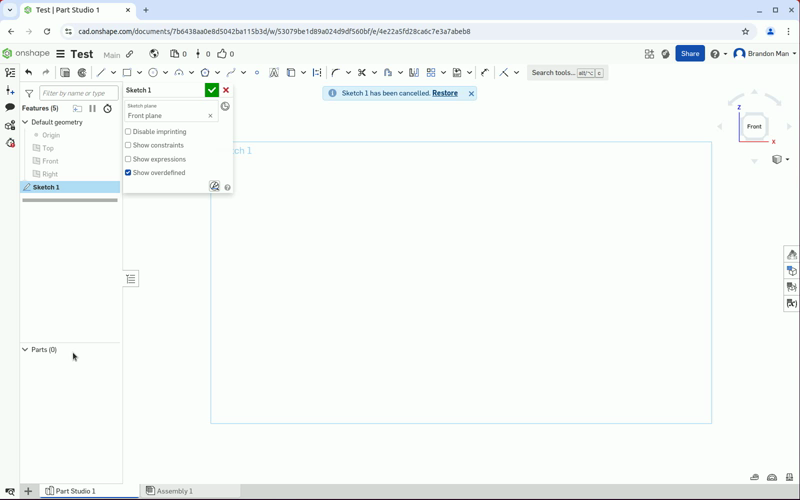
key_down(shift)
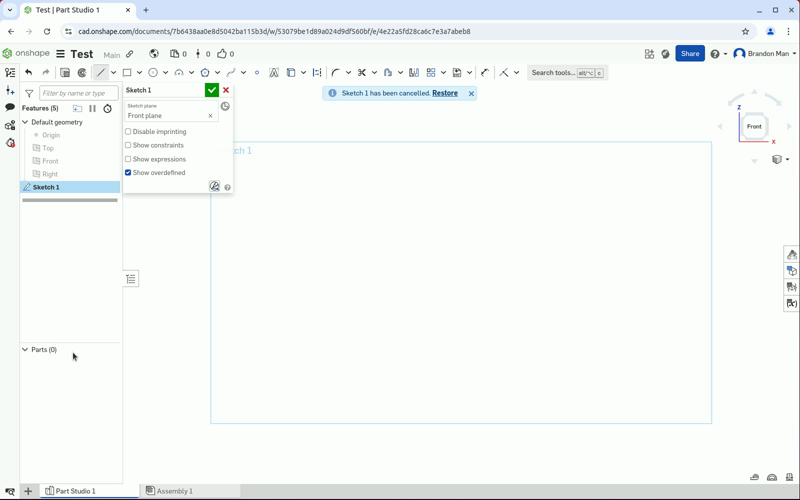
mouse_move(389, 298)
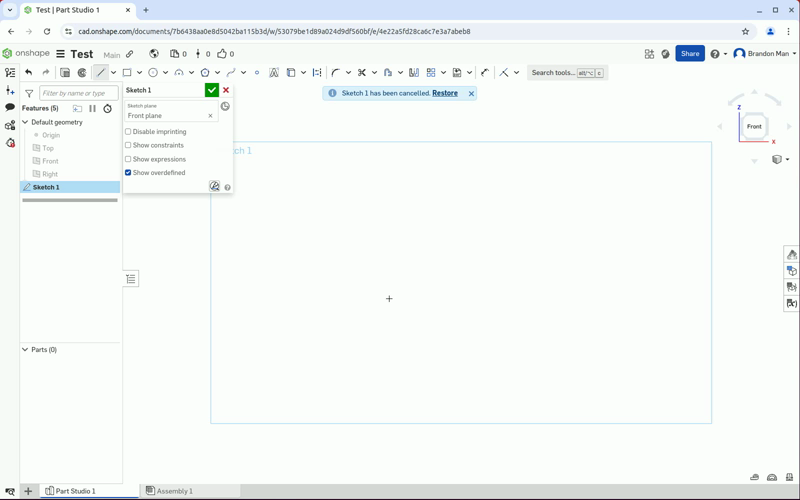
click(389, 298)
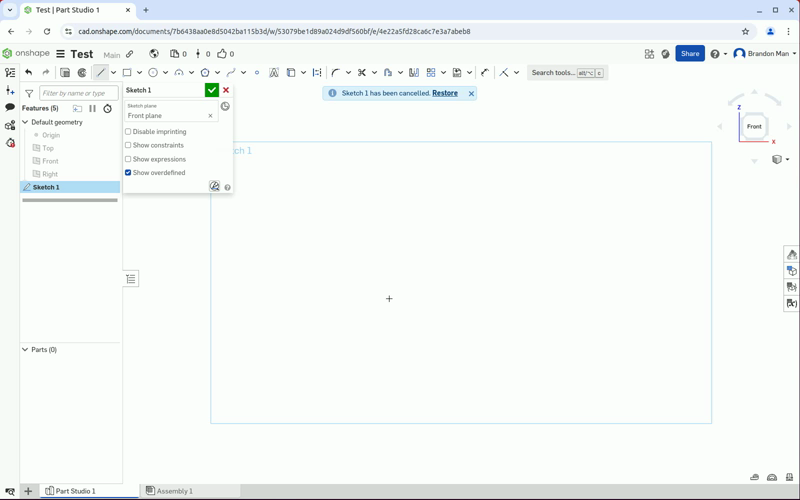
key_up(shift)
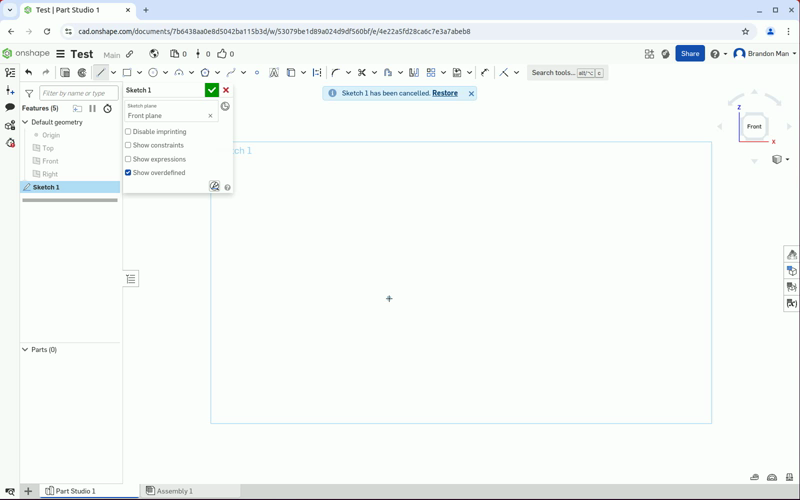
key_down(shift)
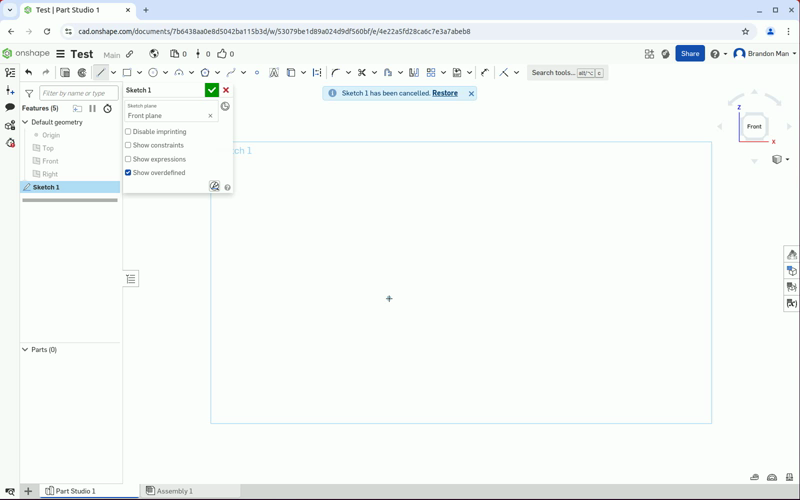
mouse_move(533, 298)
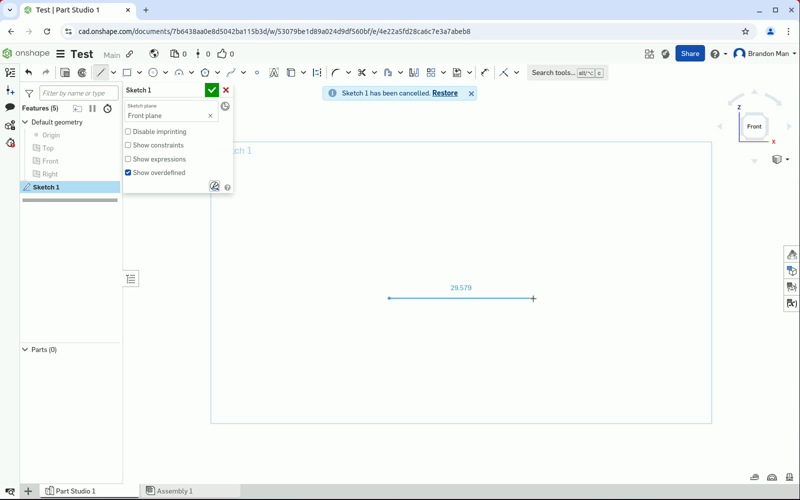
click(533, 298)
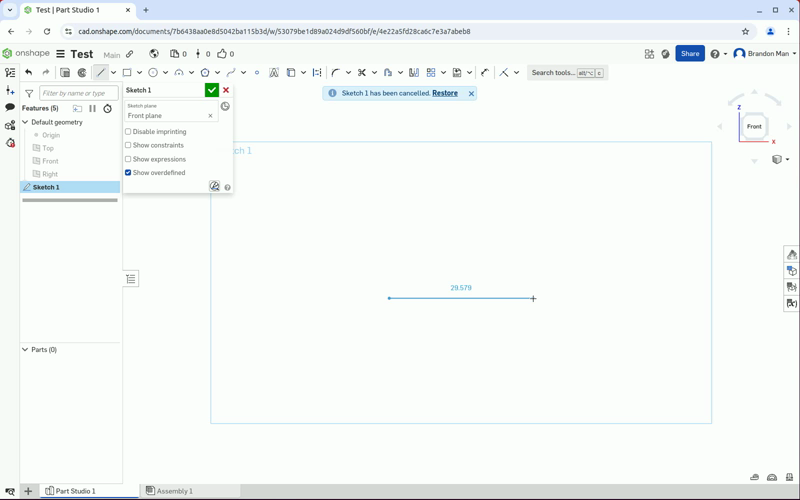
key_up(shift)
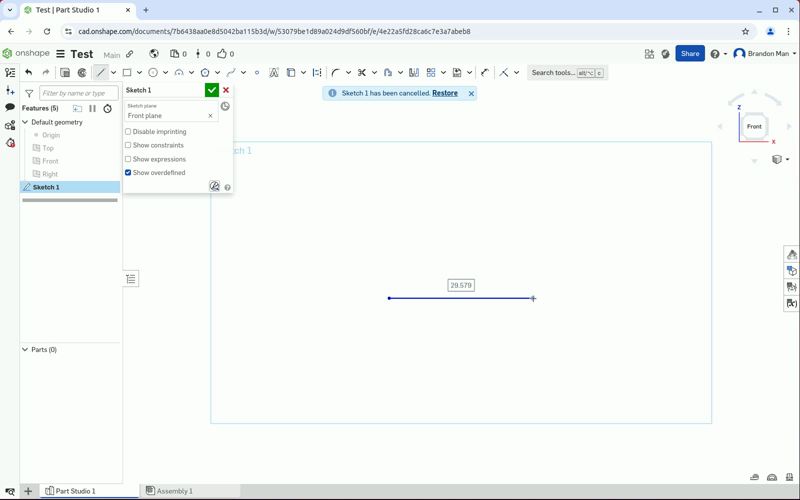
key_down(shift)
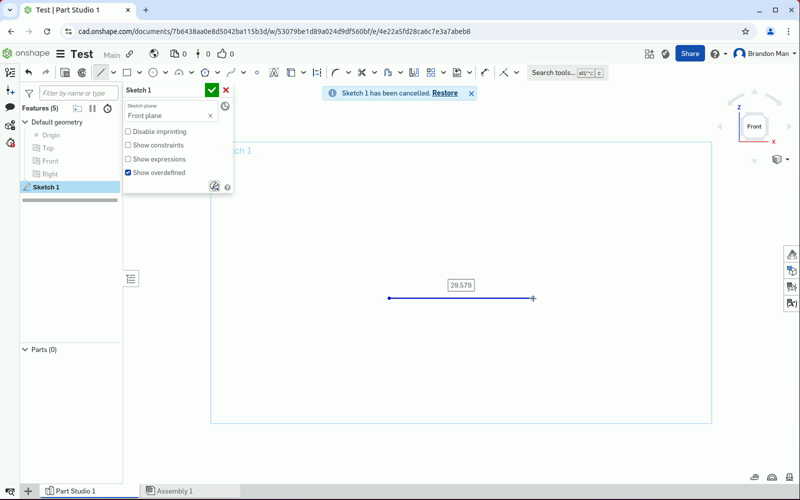
mouse_move(563, 298)
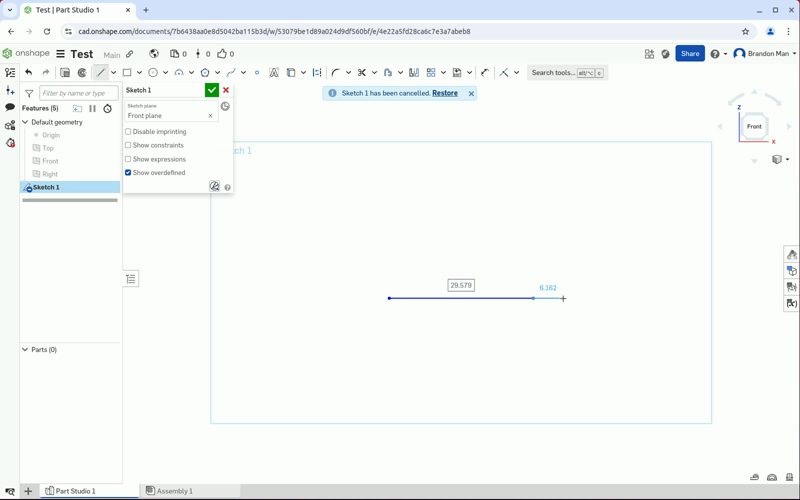
mouse_move(533, 266)
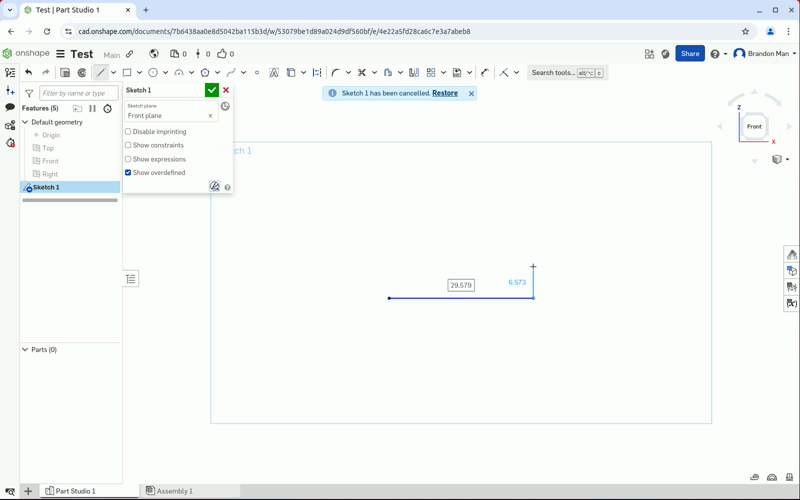
click(533, 266)
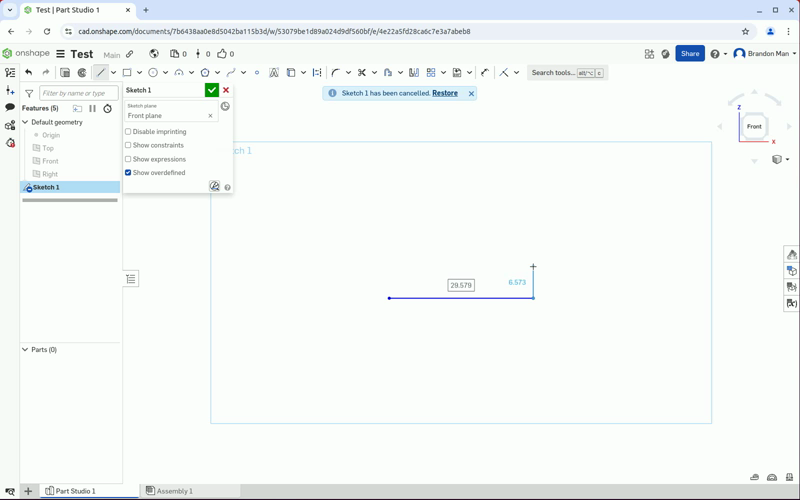
key_up(shift)
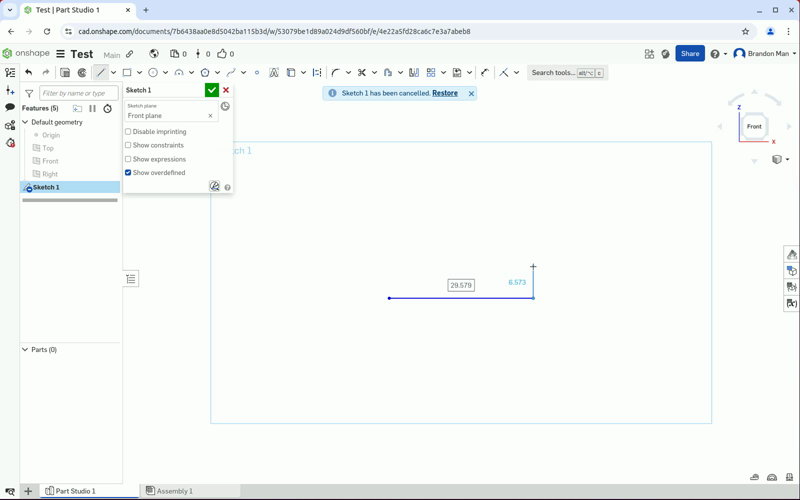
key_down(shift)
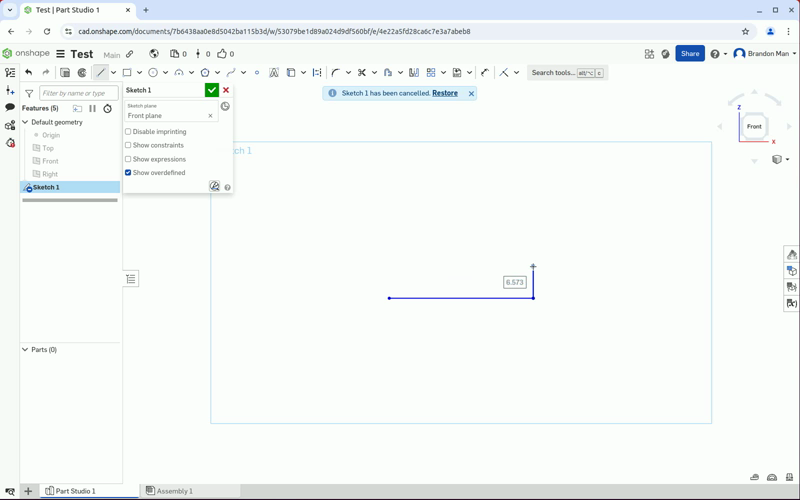
mouse_move(389, 266)
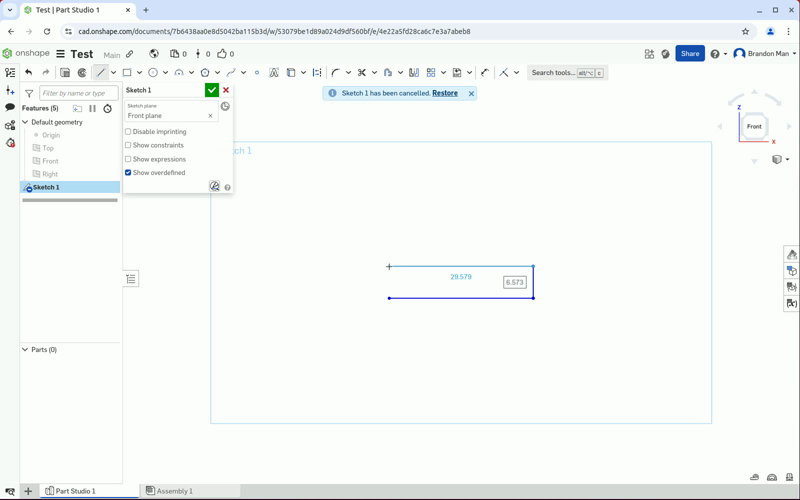
click(389, 266)
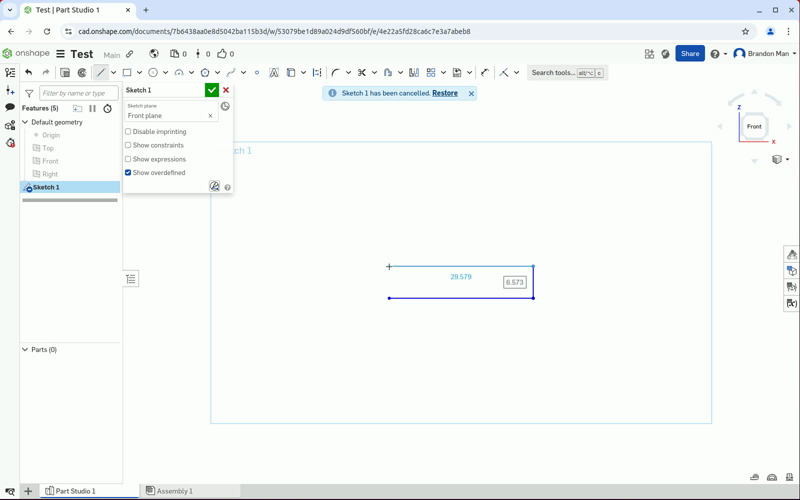
key_up(shift)
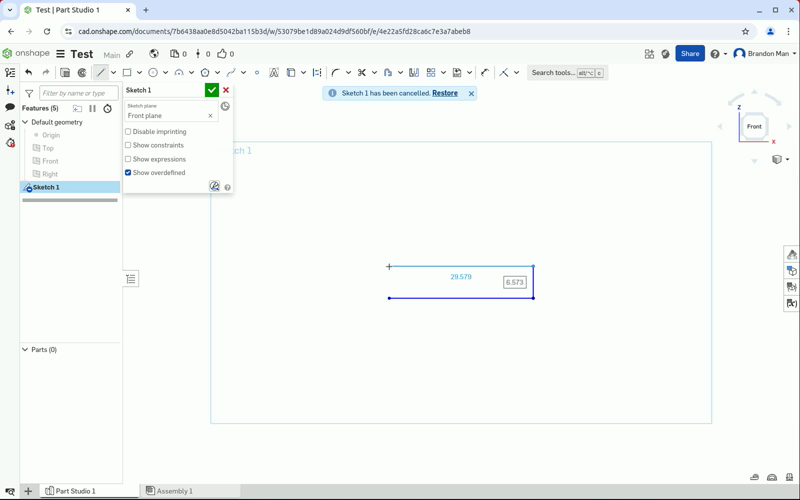
mouse_move(419, 266)
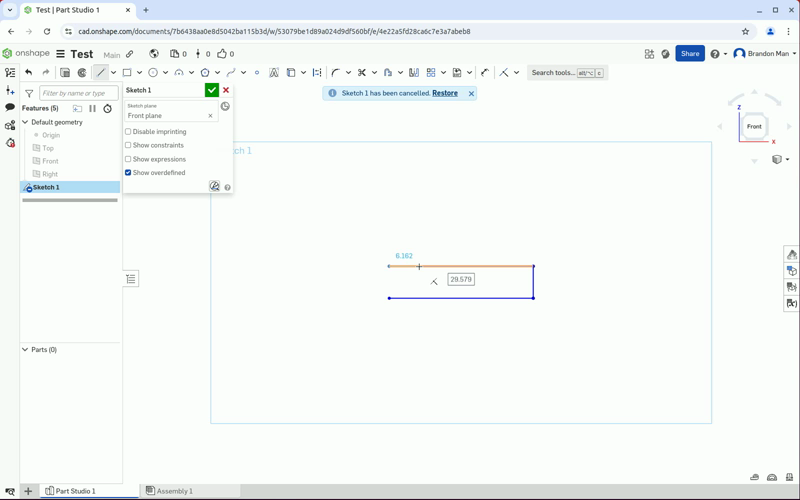
key_down(shift)
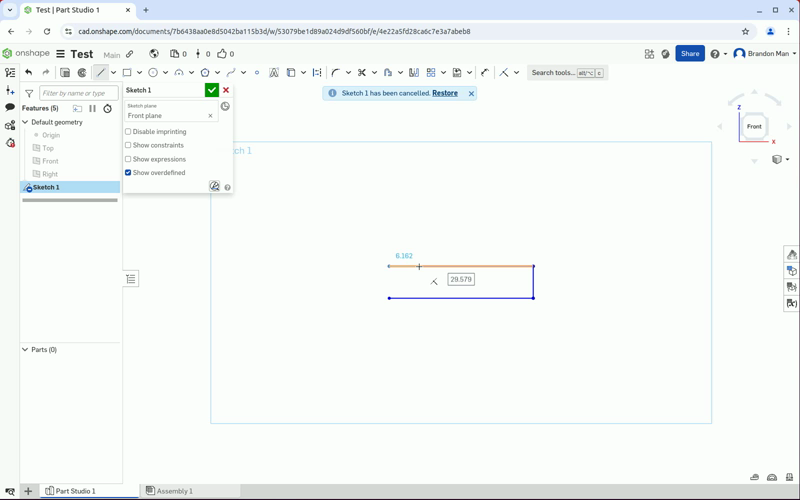
mouse_move(389, 298)
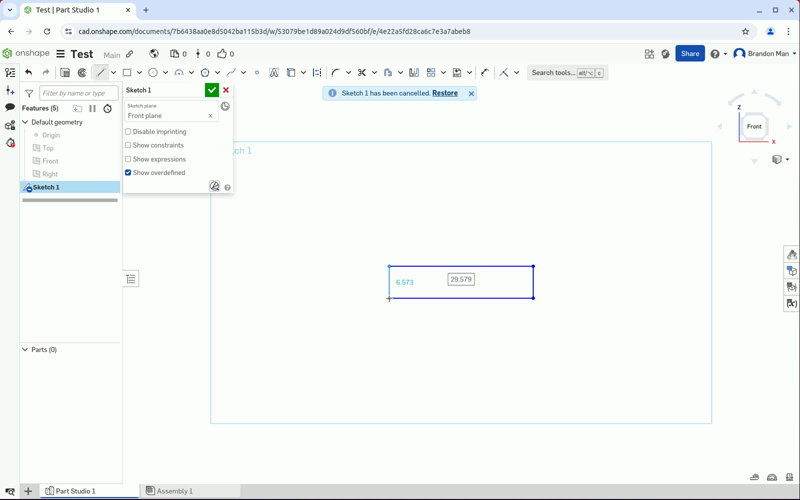
key_up(shift)
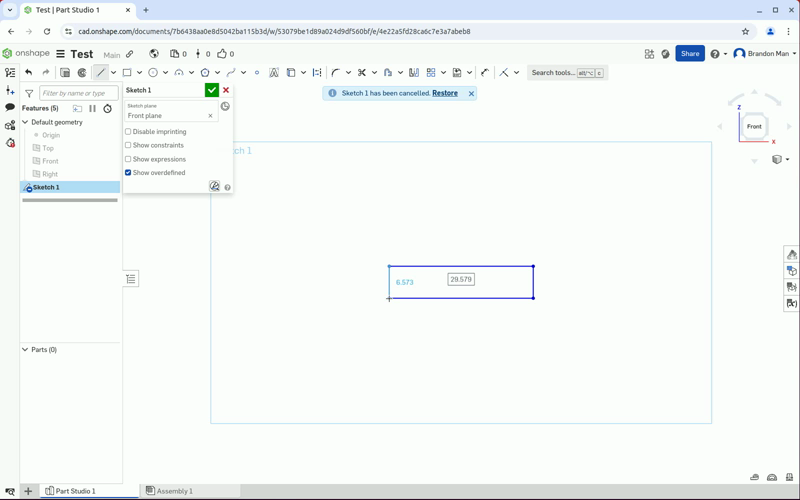
click(389, 298)
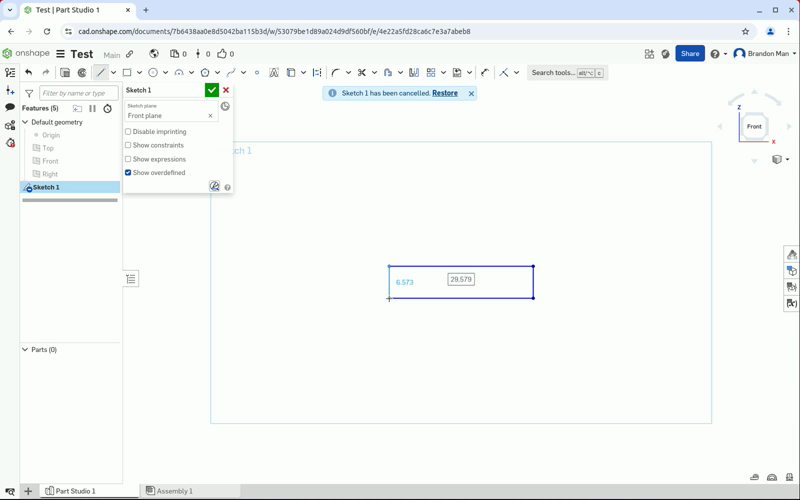
key(esc)
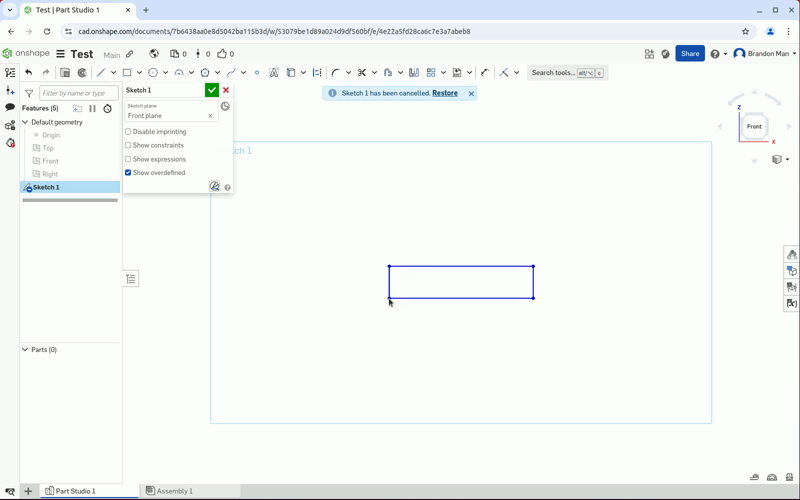
mouse_move(418, 292)
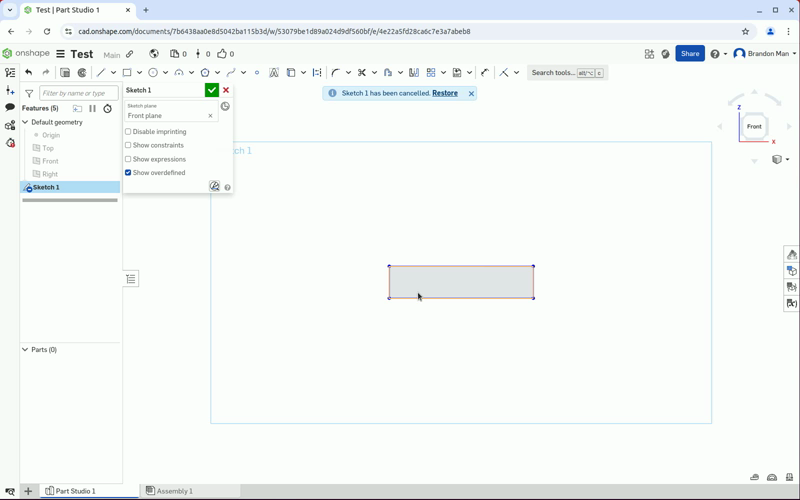
click(418, 292)
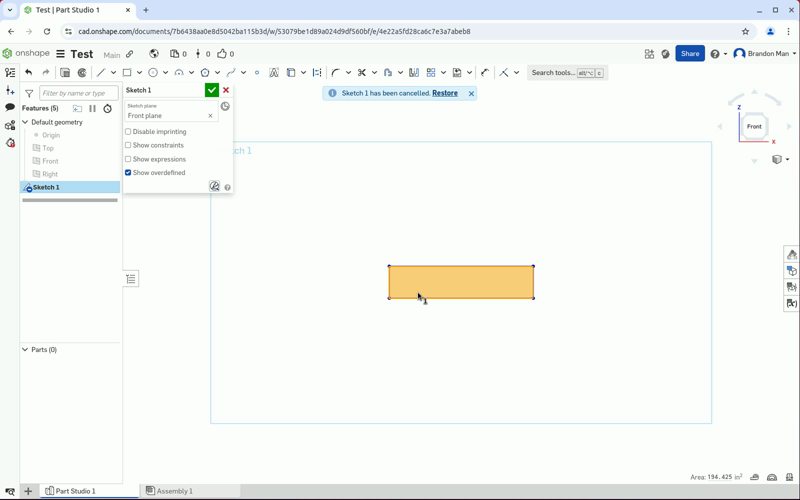
mouse_move(73, 352)
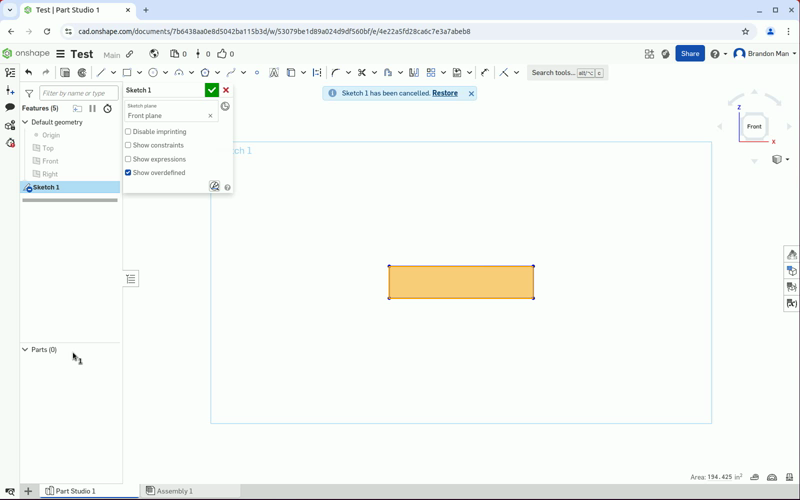
key(shift+y)
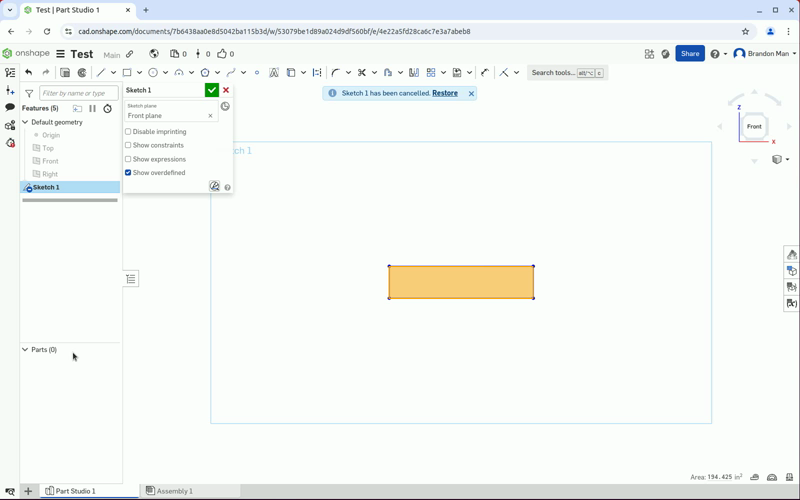
key(shift+e)
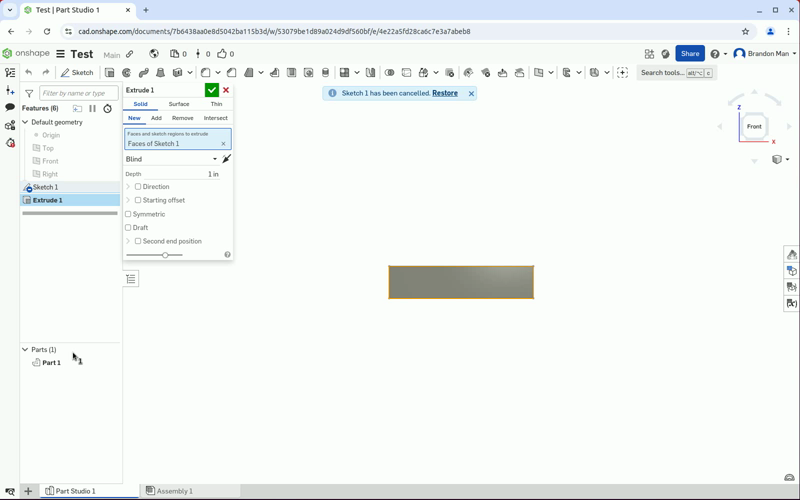
mouse_move(143, 106)
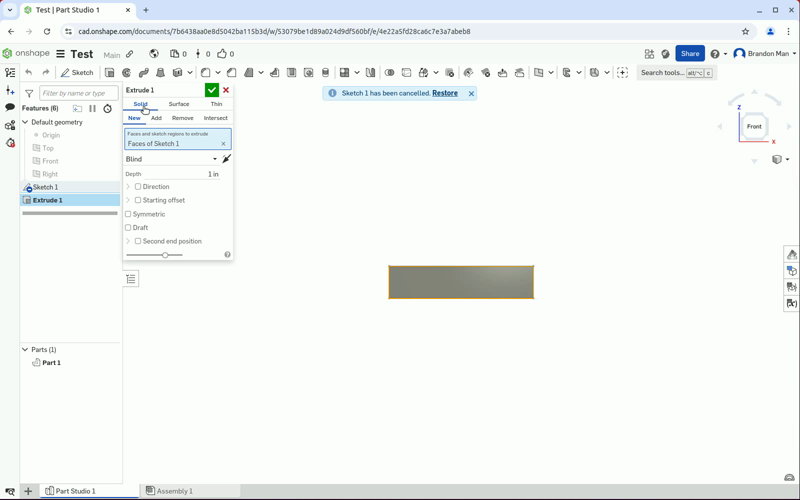
click(143, 106)
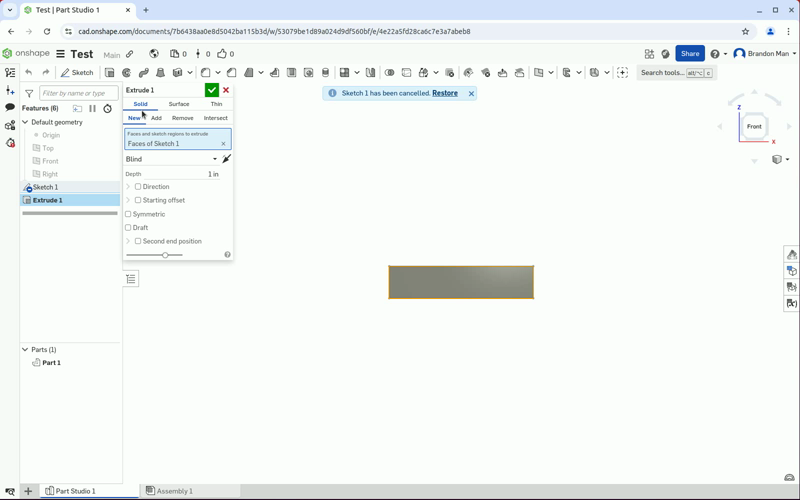
mouse_move(137, 120)
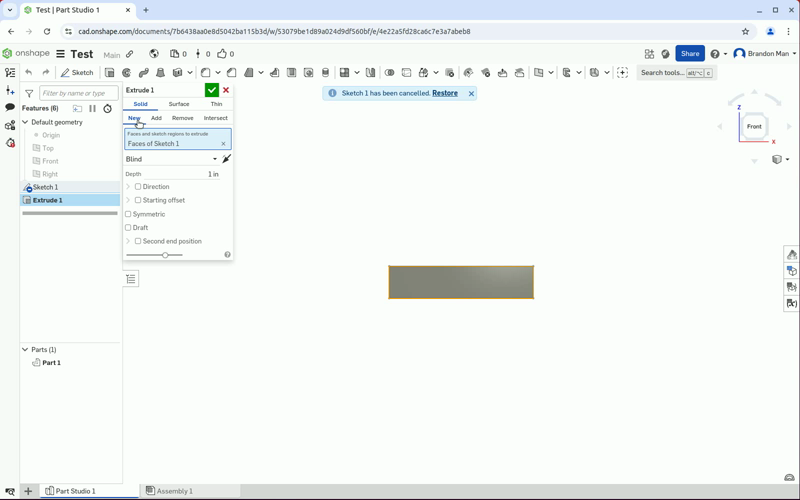
click(137, 120)
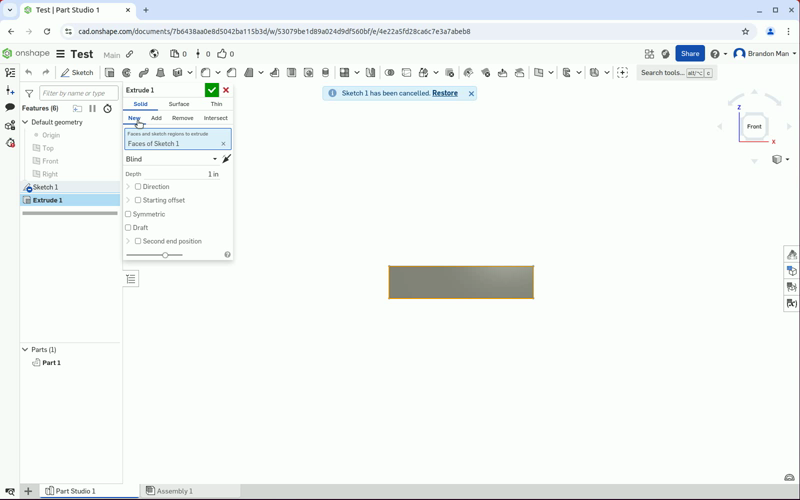
key(tab, 4)
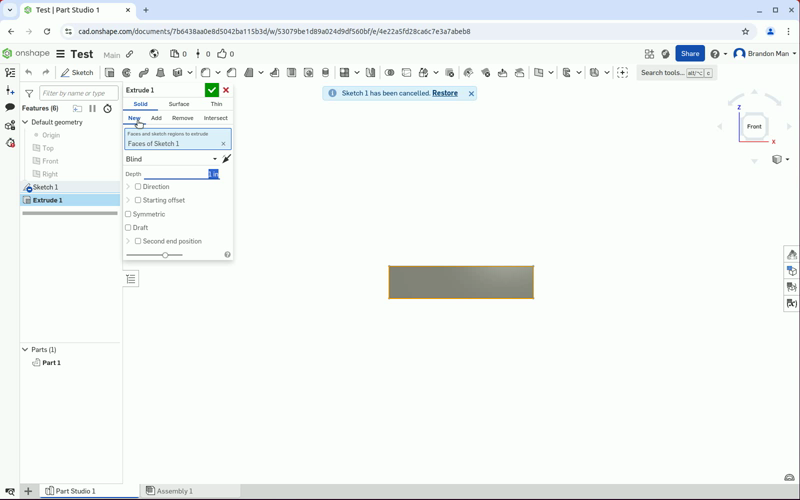
text(16.609)
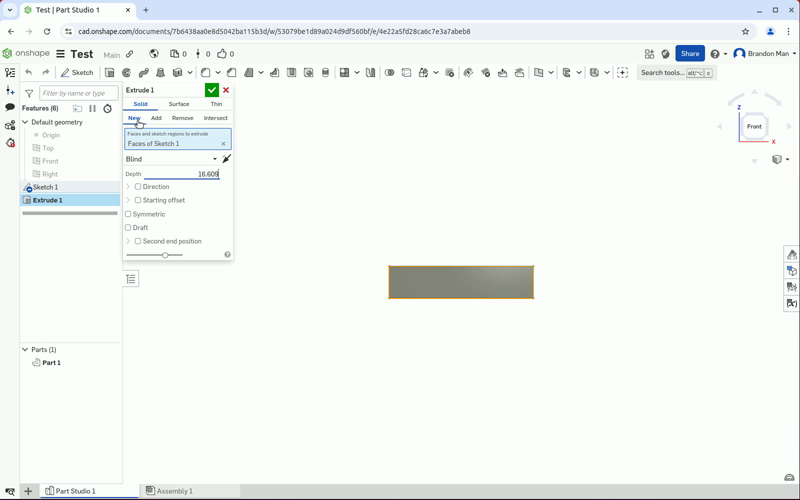
key(enter)
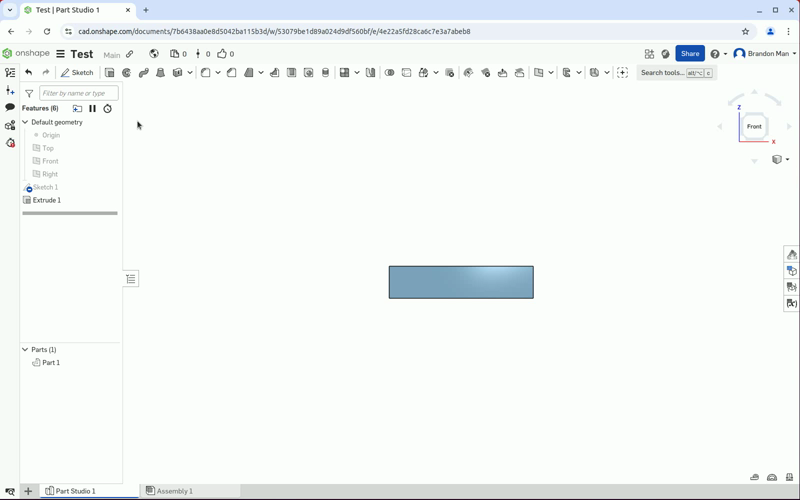
key(shift+h)
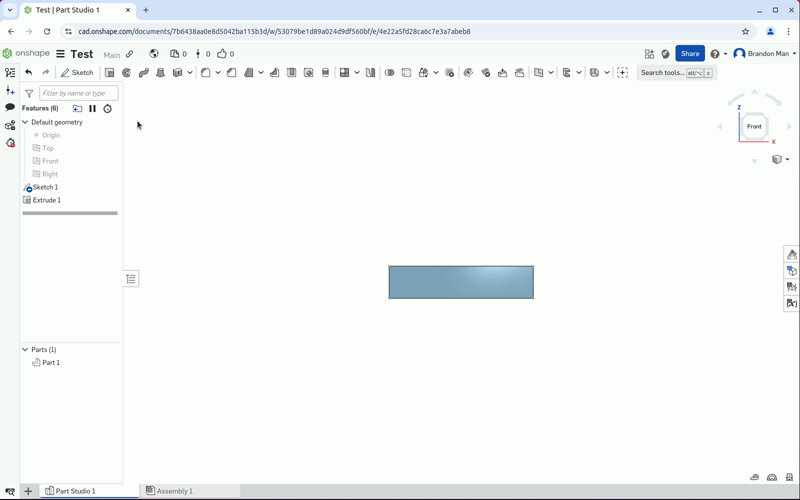
key(shift+h)
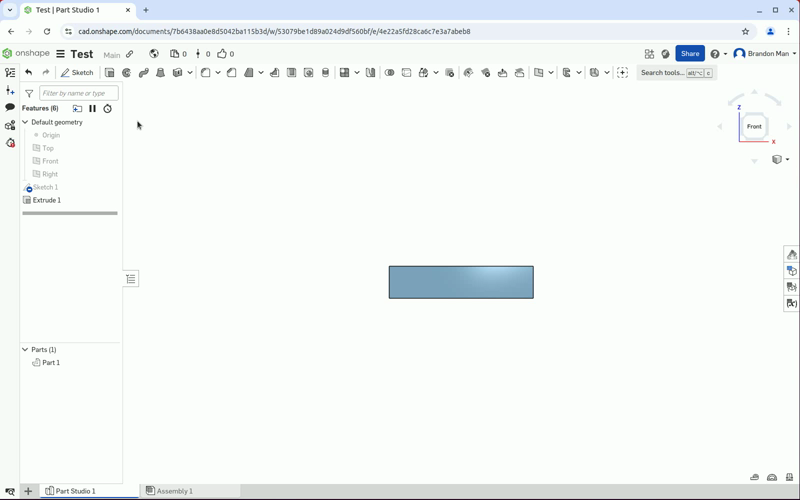
mouse_move(73, 189)
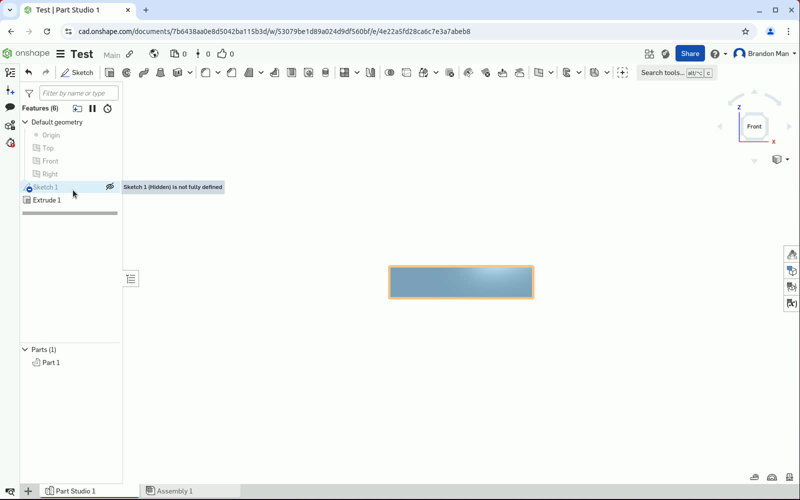
click(73, 189)
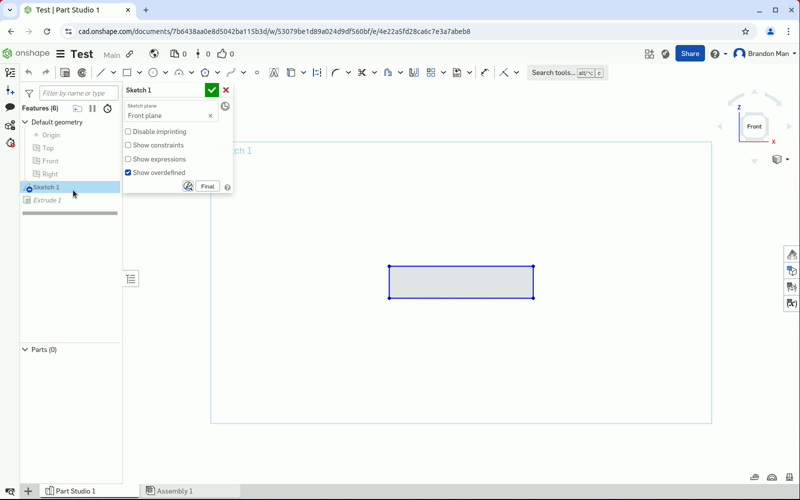
mouse_move(229, 92)
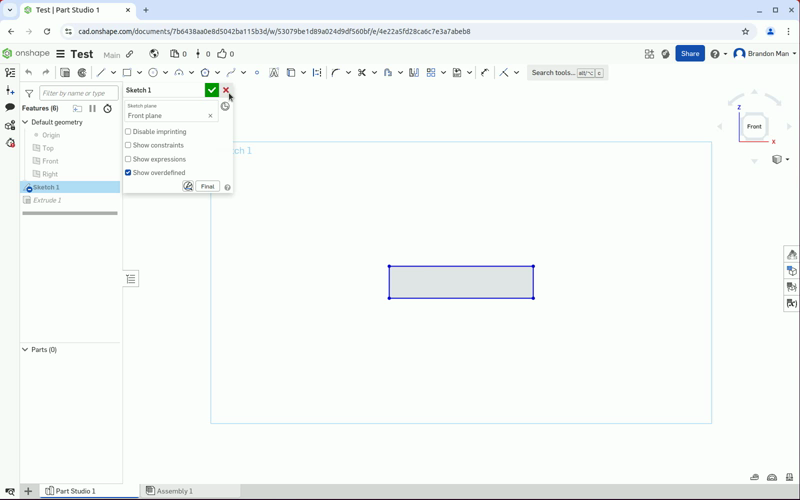
click(229, 92)
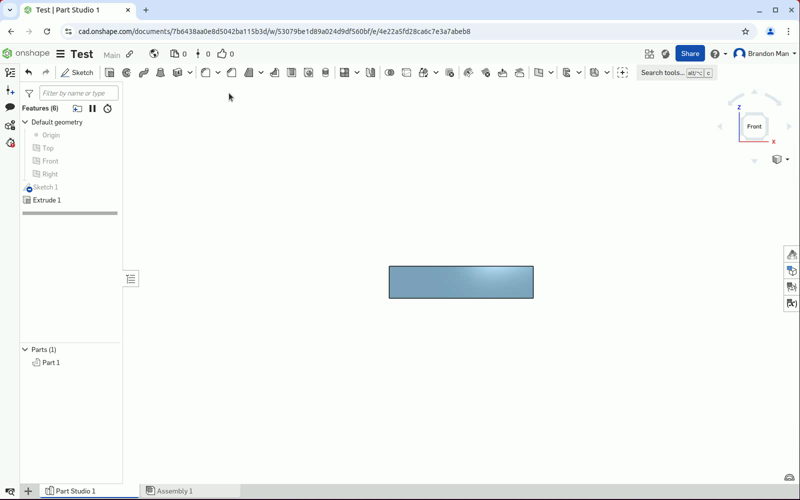
mouse_move(541, 75)
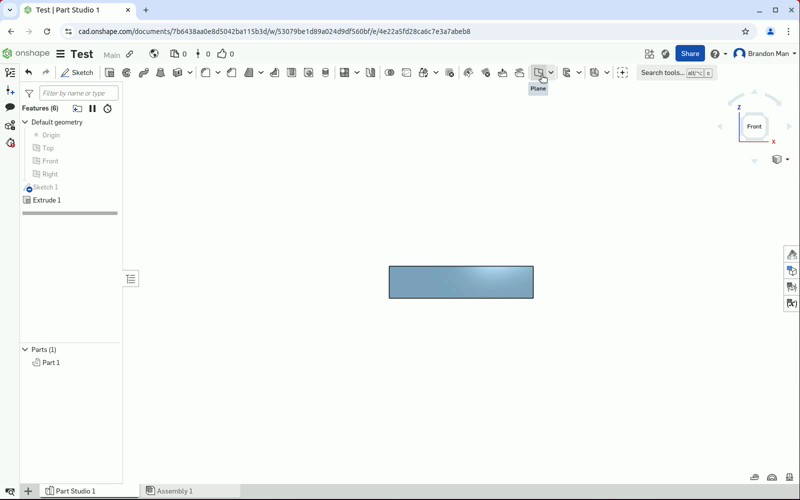
click(541, 75)
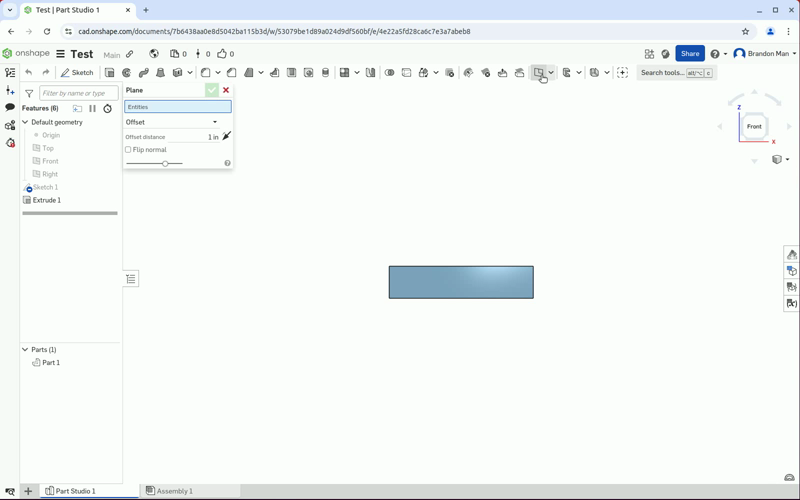
mouse_move(73, 163)
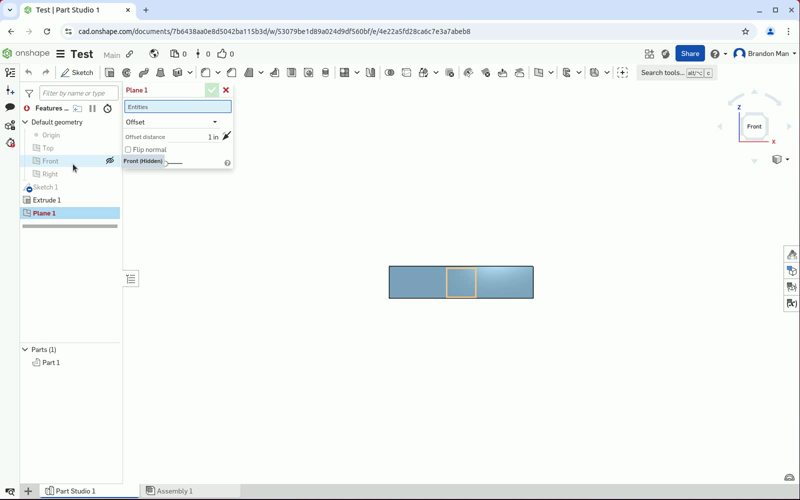
click(73, 163)
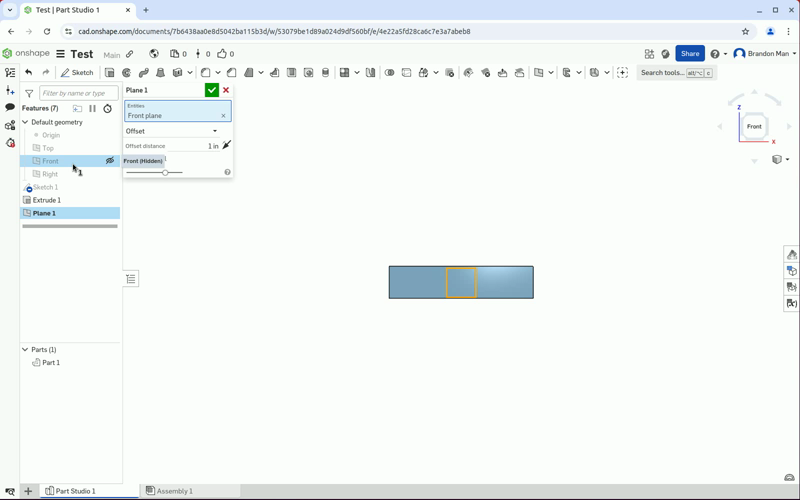
key(tab, 2)
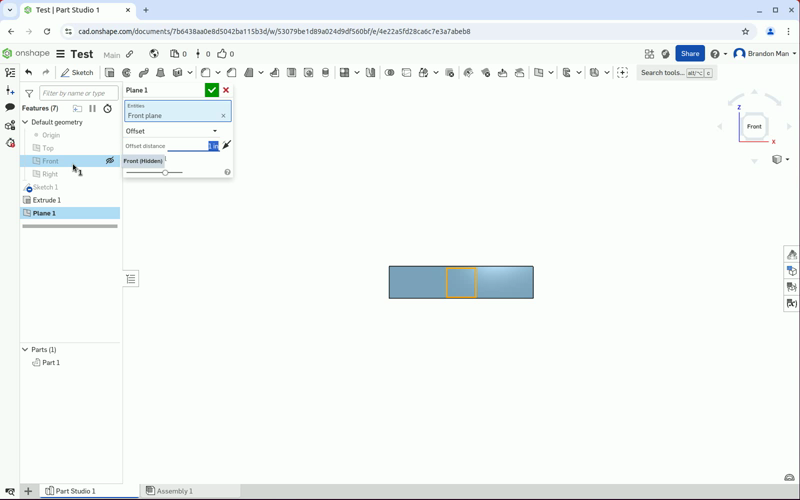
text(16.607)
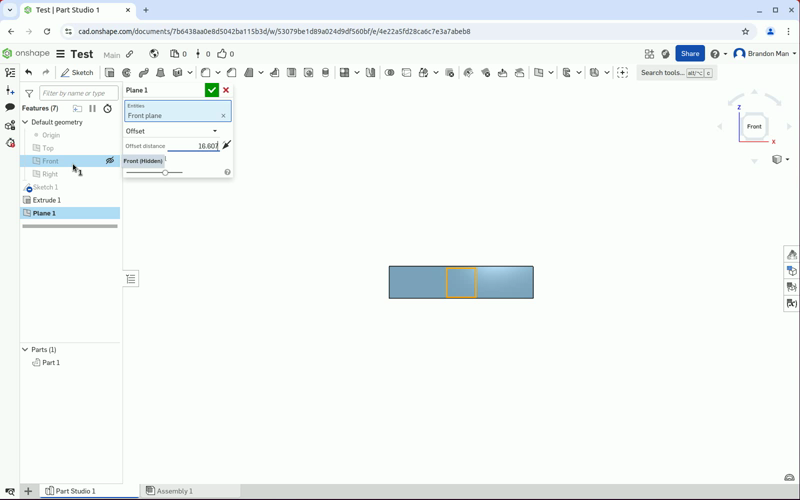
key(enter, 2)
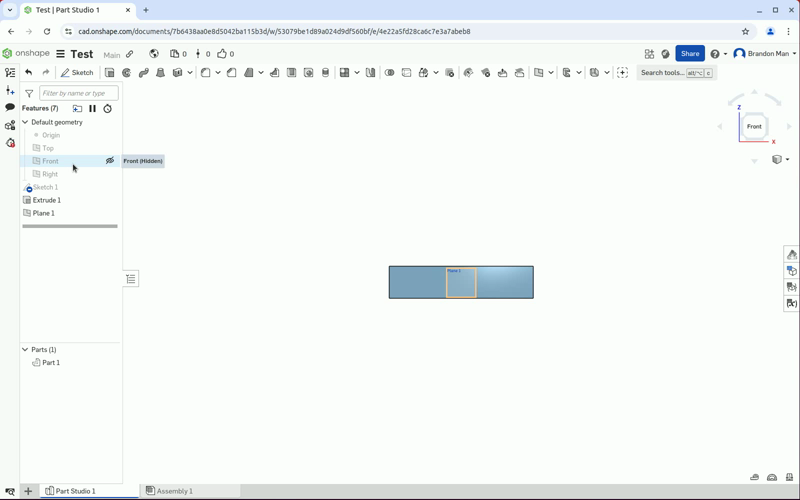
key(shift+s)
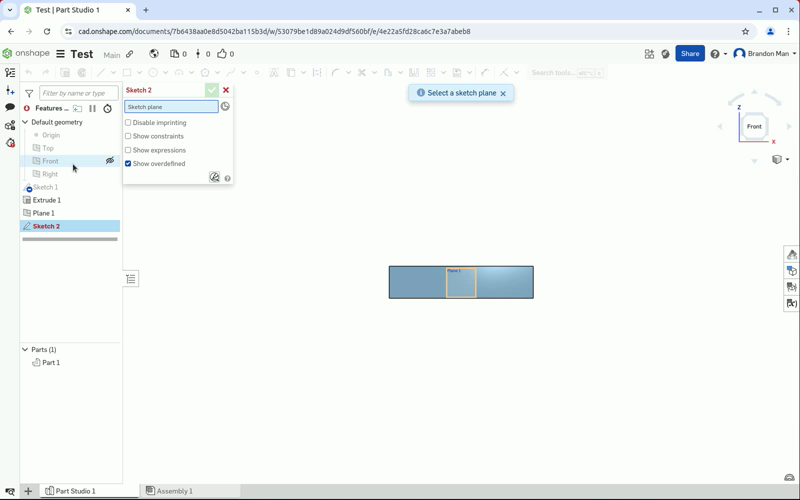
mouse_move(73, 215)
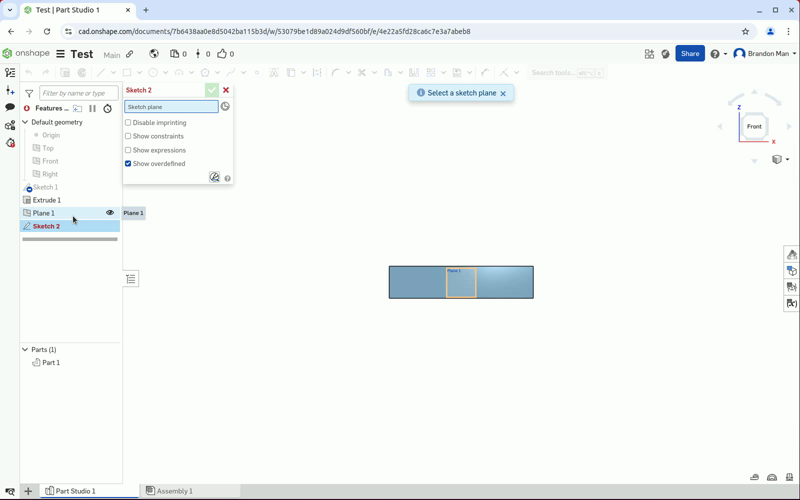
click(73, 215)
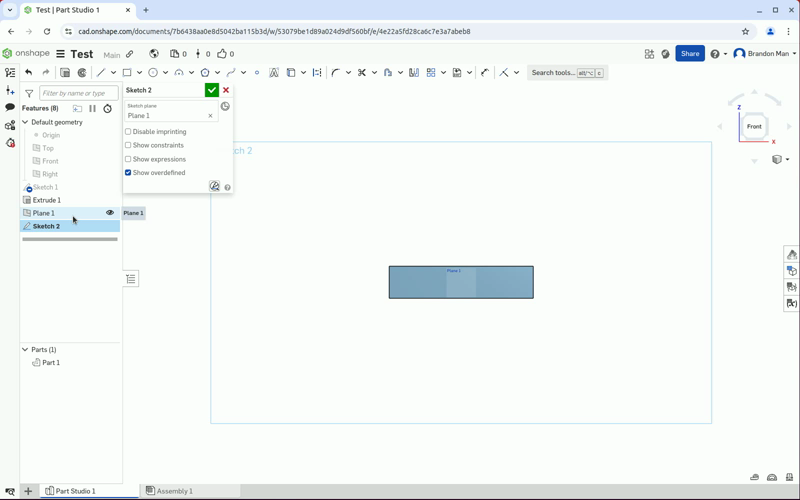
mouse_move(73, 352)
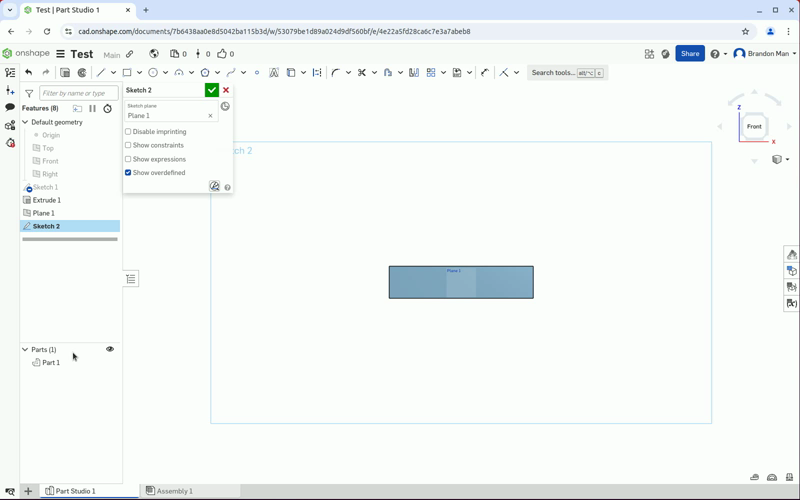
key(y)
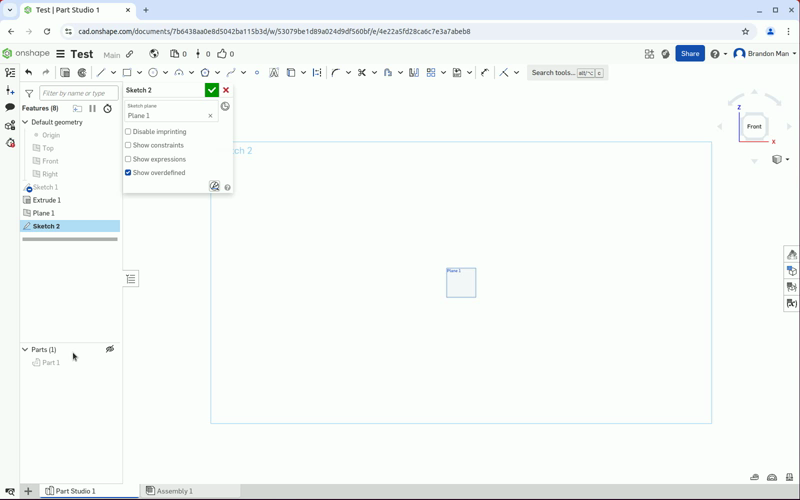
key(l)
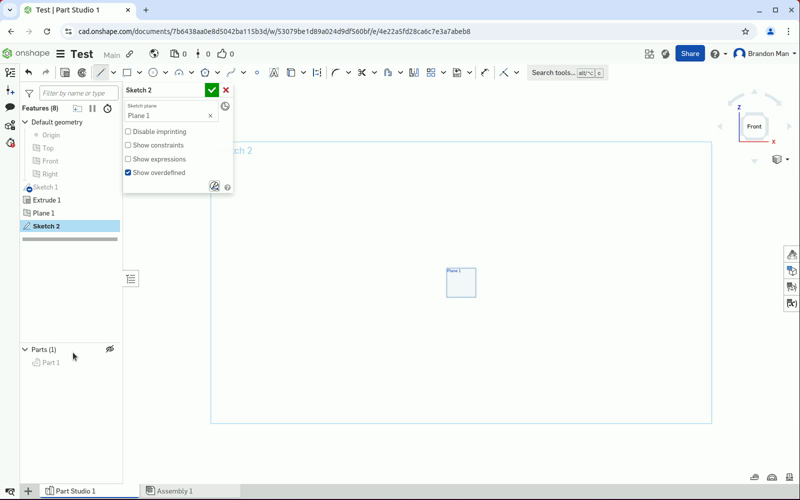
key_down(shift)
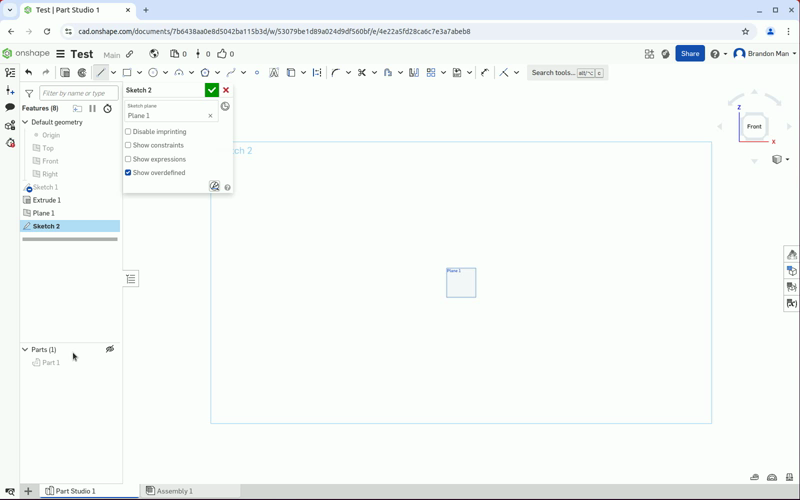
mouse_move(389, 285)
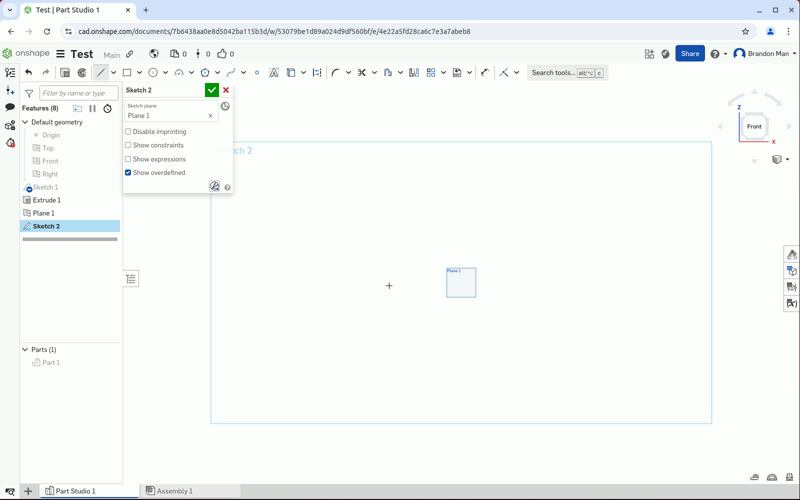
click(389, 285)
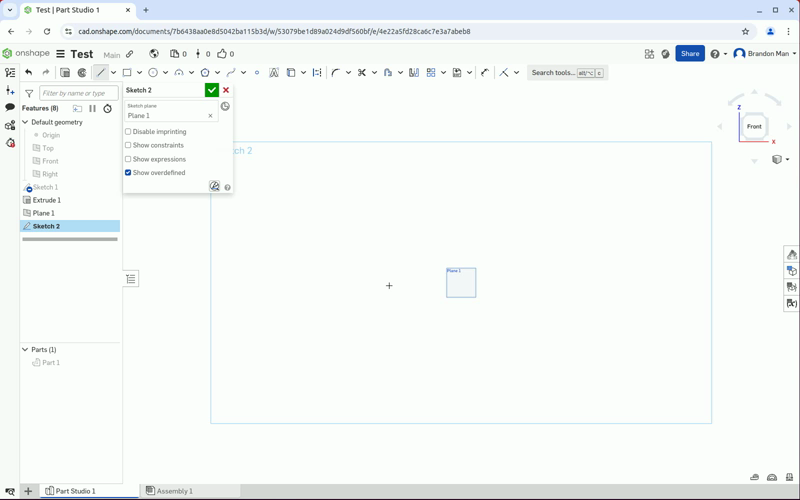
key_up(shift)
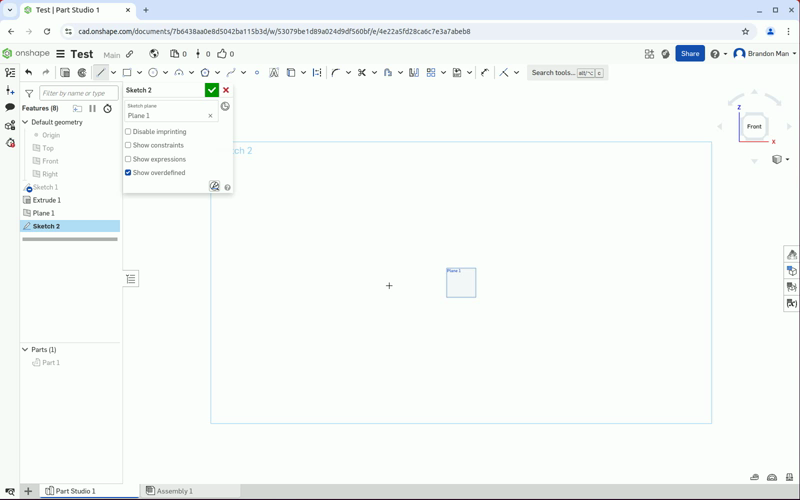
key_down(shift)
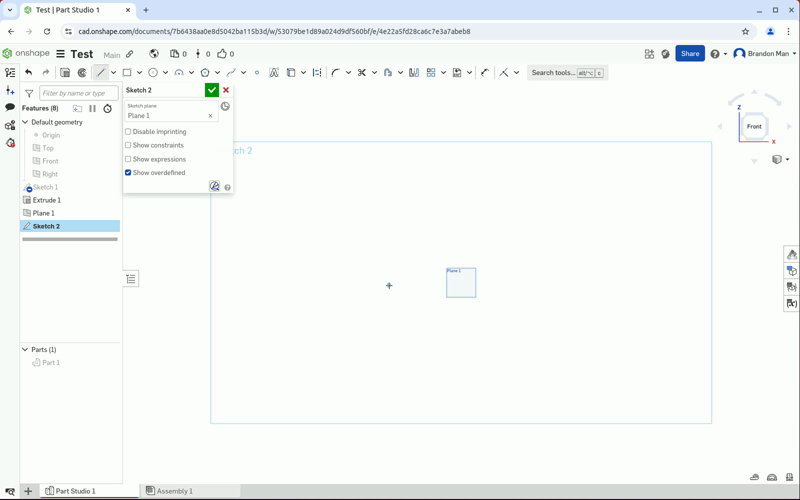
mouse_move(533, 285)
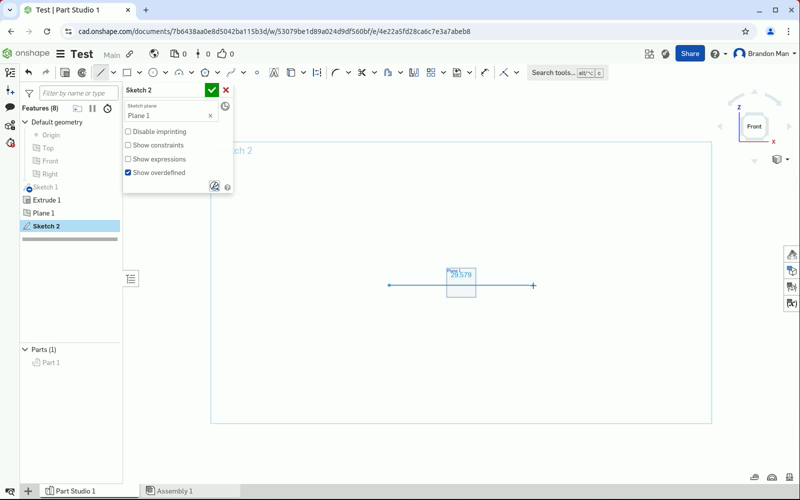
click(533, 285)
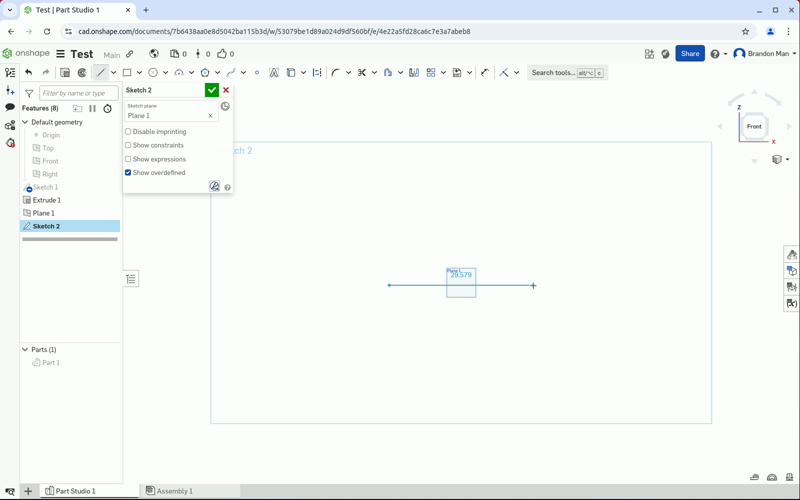
key_up(shift)
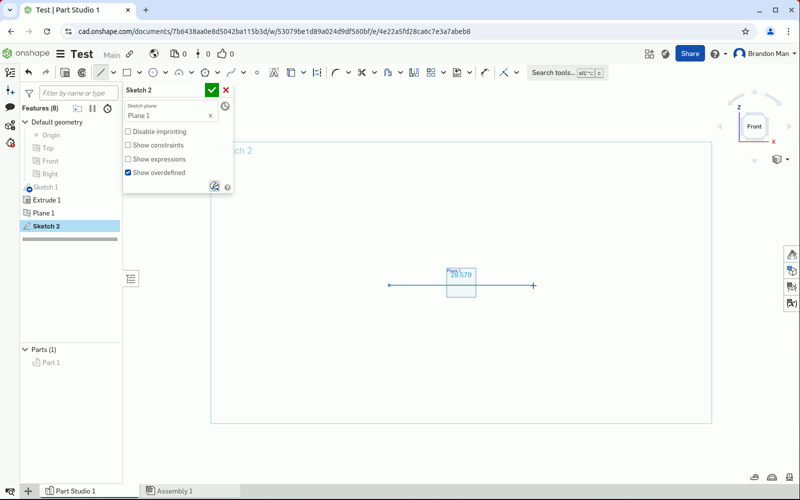
key_down(shift)
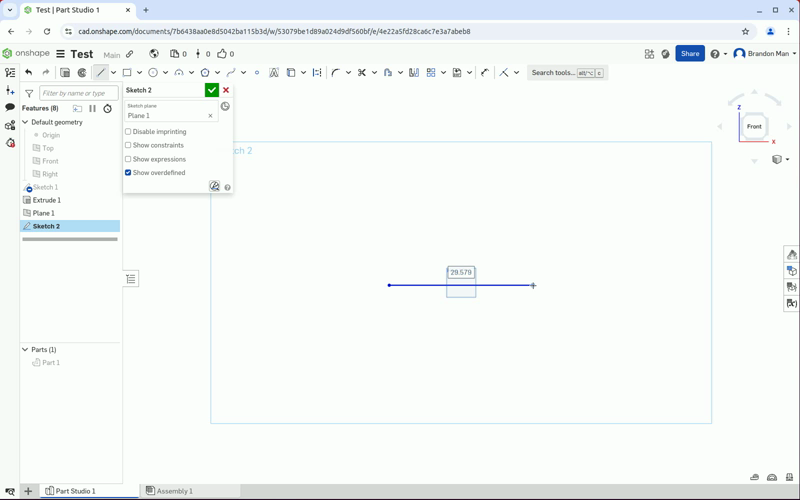
mouse_move(563, 285)
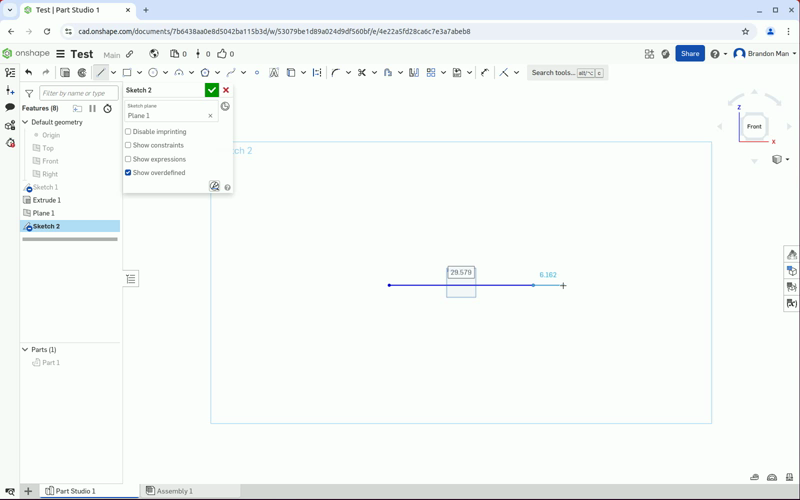
mouse_move(533, 279)
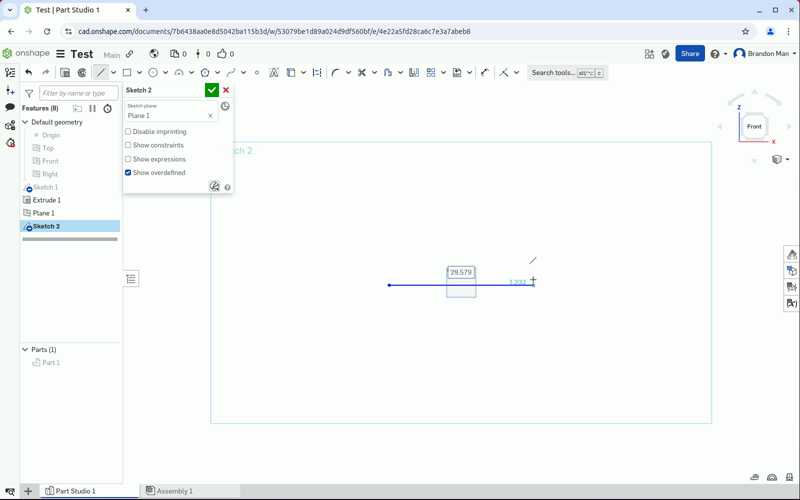
scroll(6)
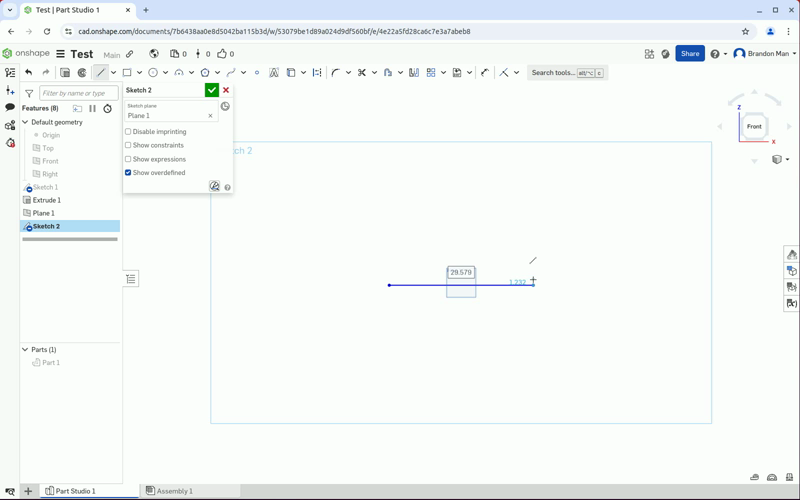
scroll(6)
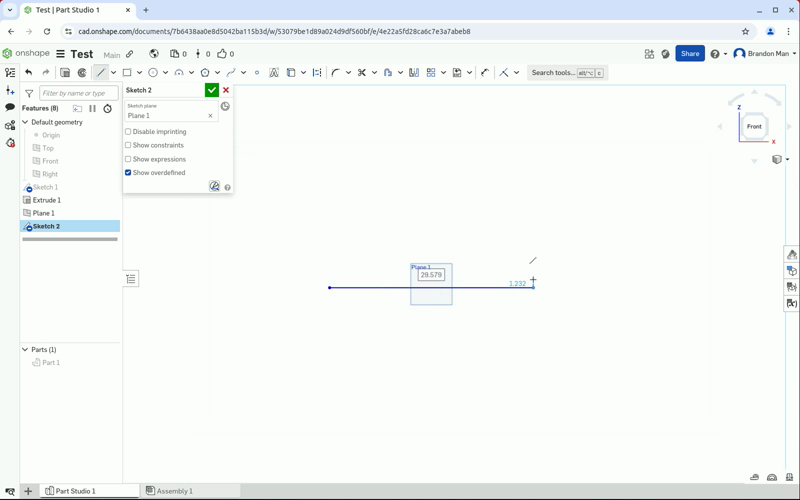
scroll(6)
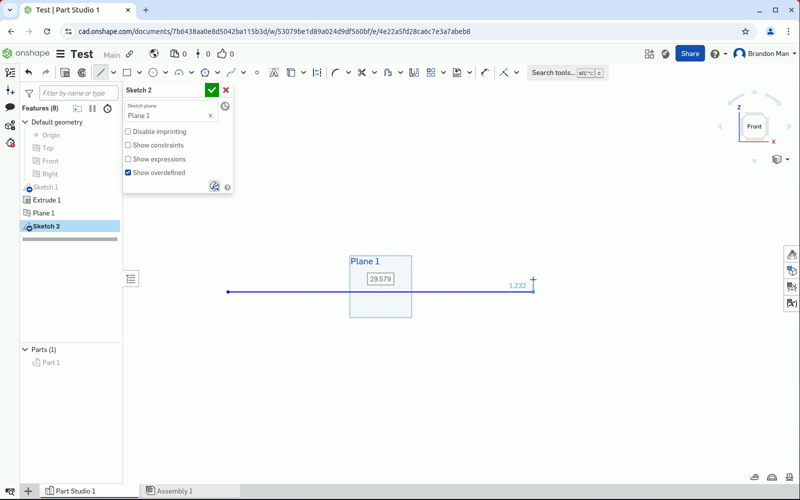
scroll(6)
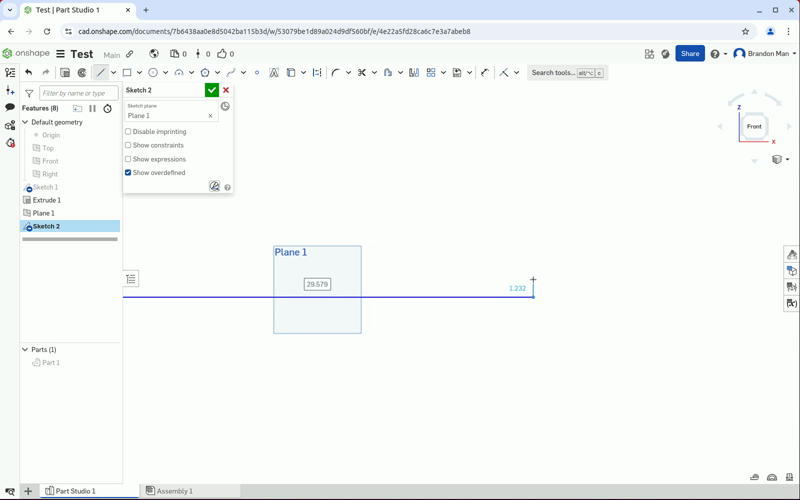
scroll(6)
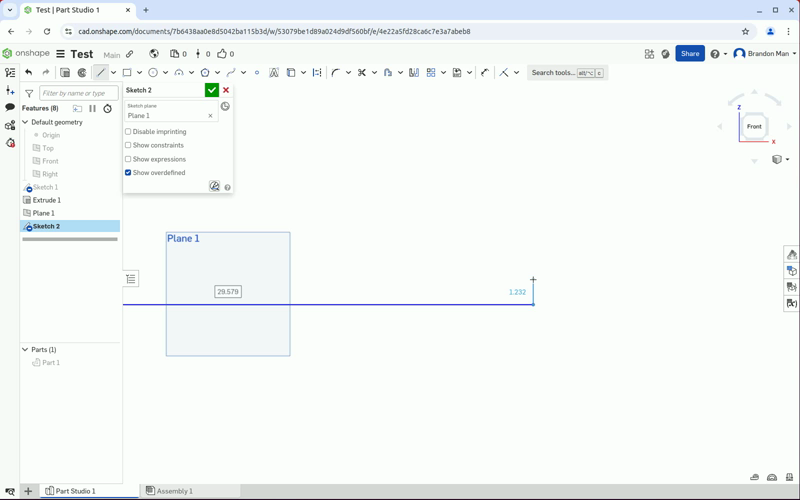
scroll(6)
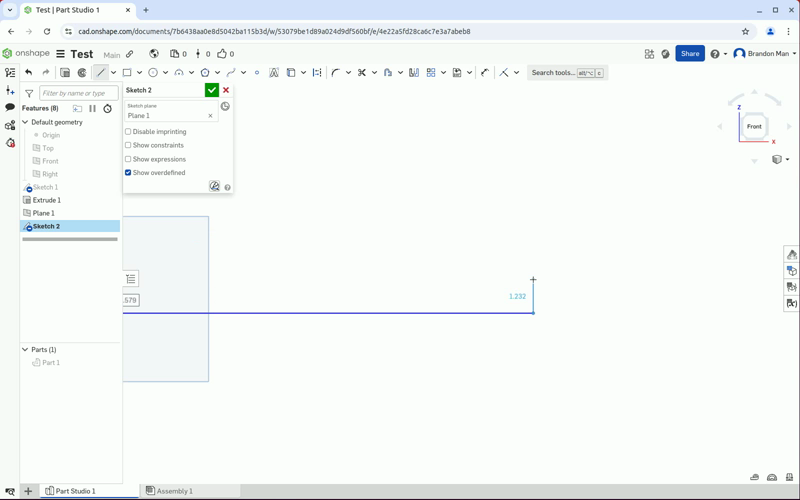
scroll(6)
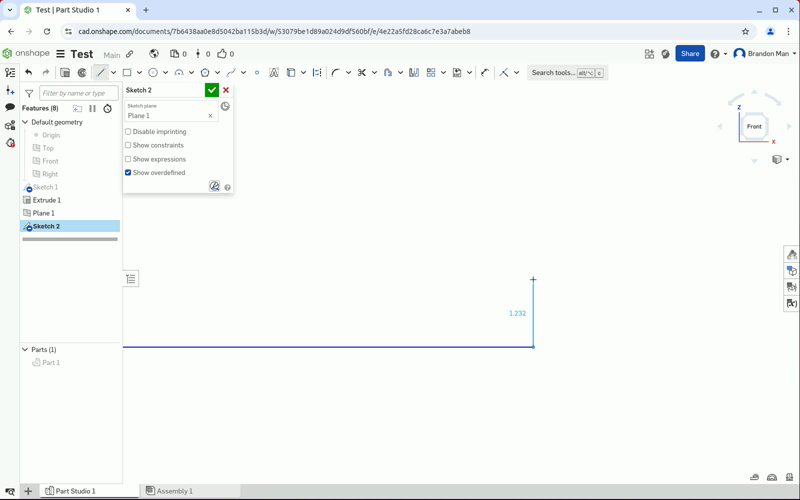
click(533, 279)
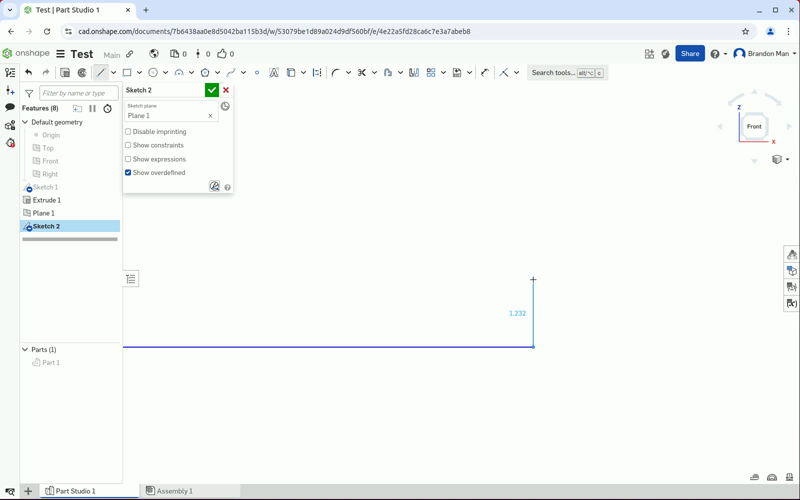
scroll(-6)
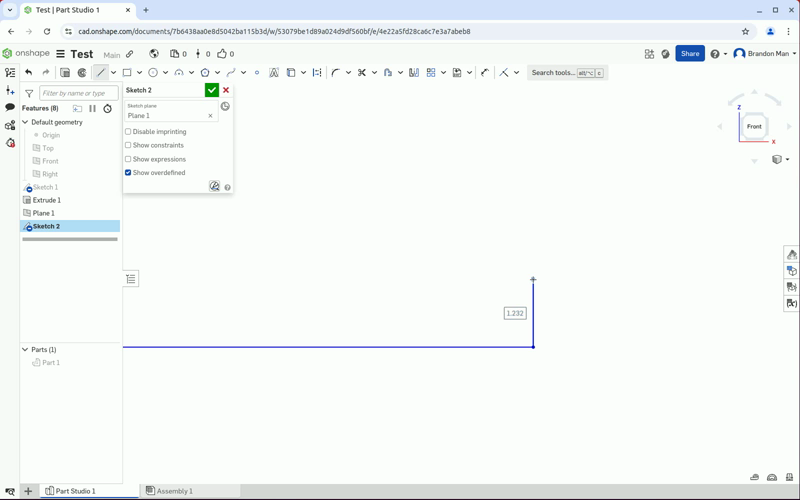
scroll(-6)
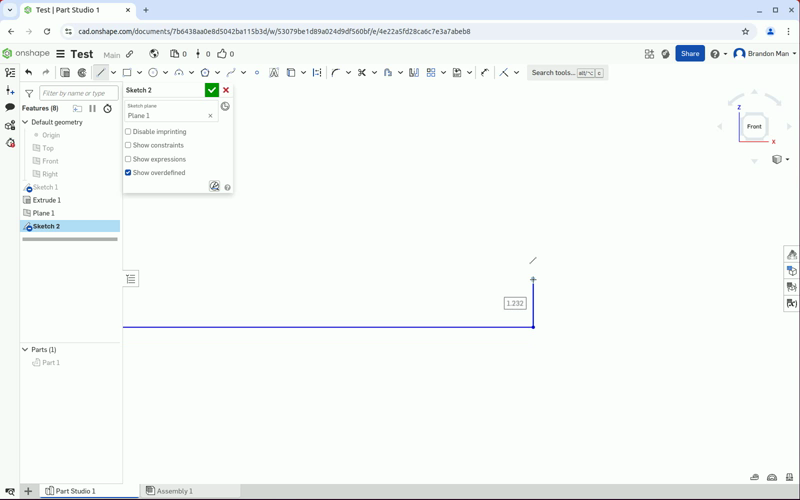
scroll(-6)
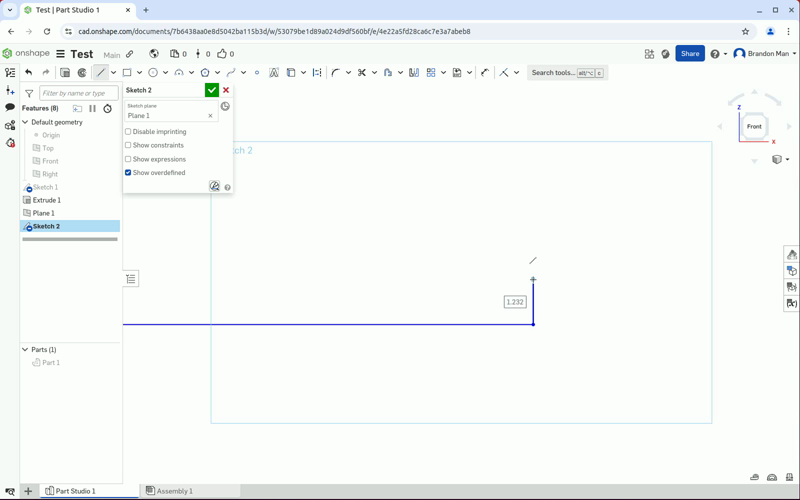
scroll(-6)
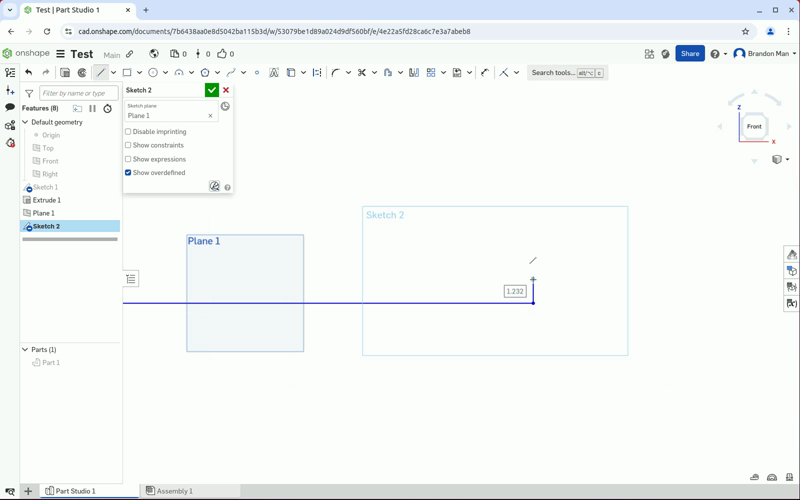
scroll(-6)
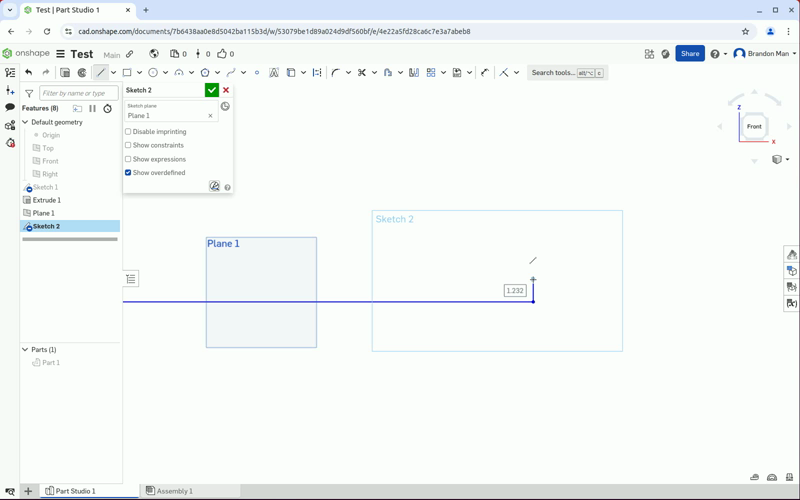
scroll(-6)
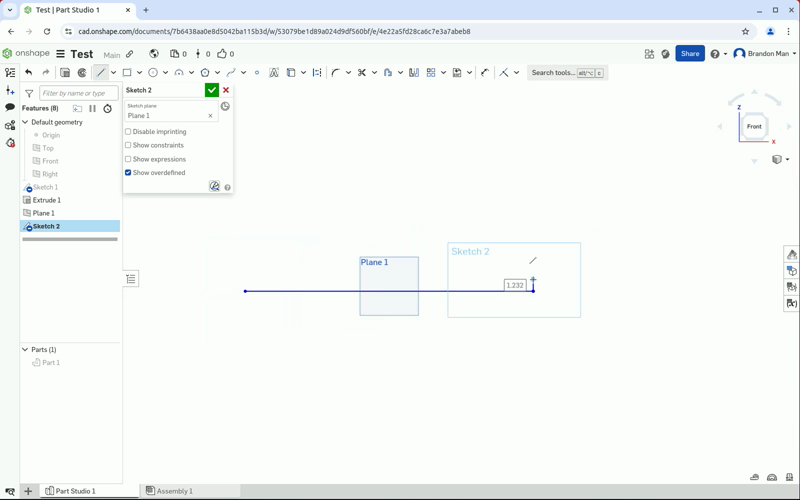
scroll(-6)
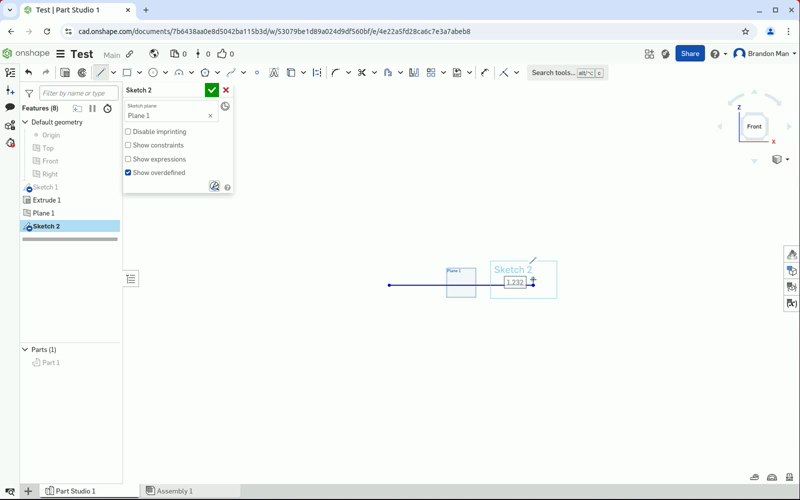
key_up(shift)
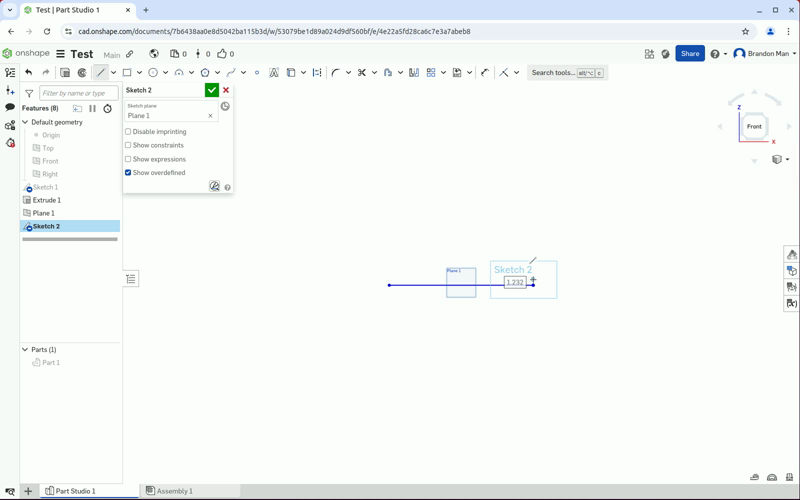
key_down(shift)
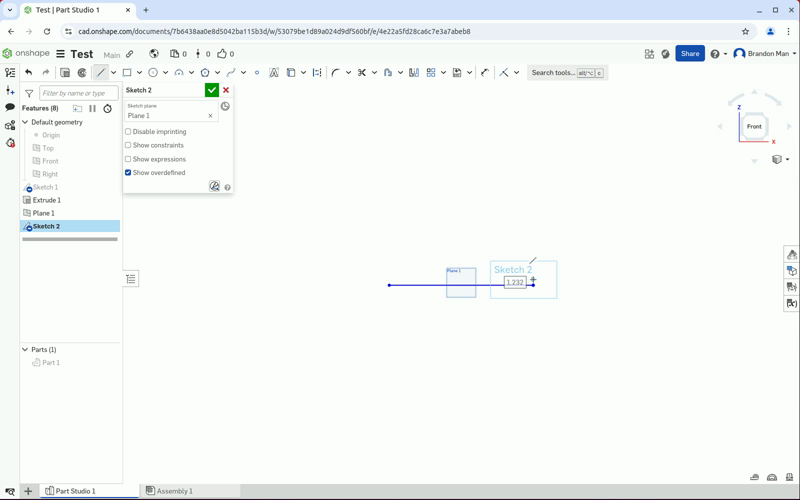
mouse_move(389, 279)
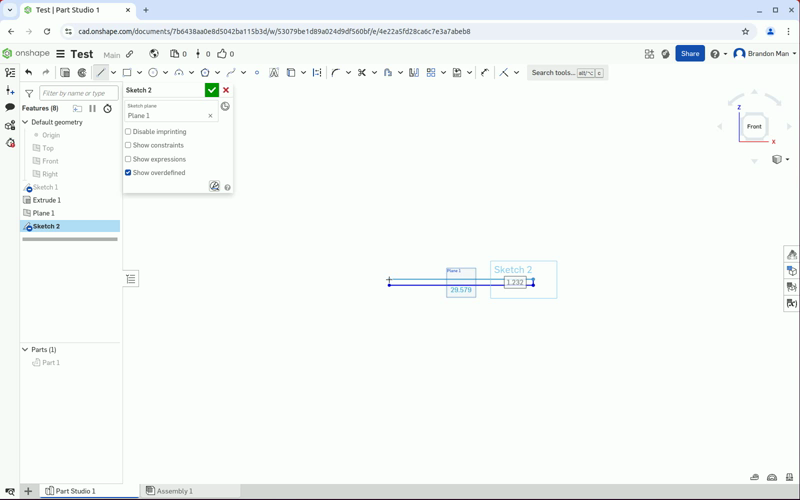
click(389, 279)
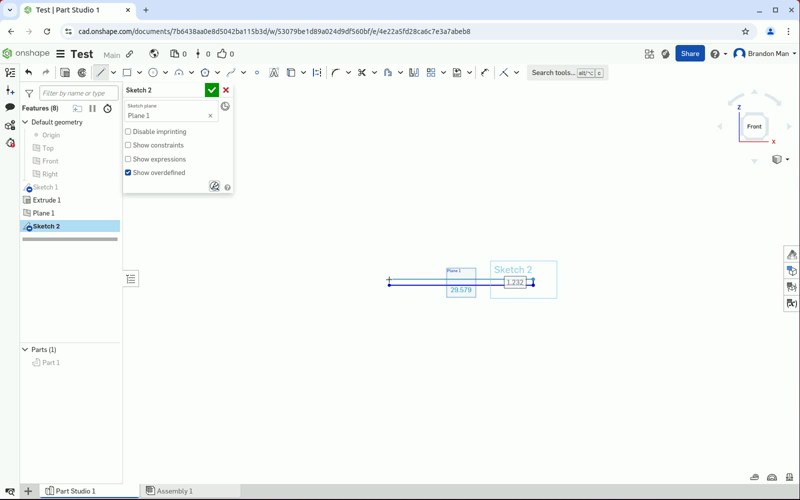
key_up(shift)
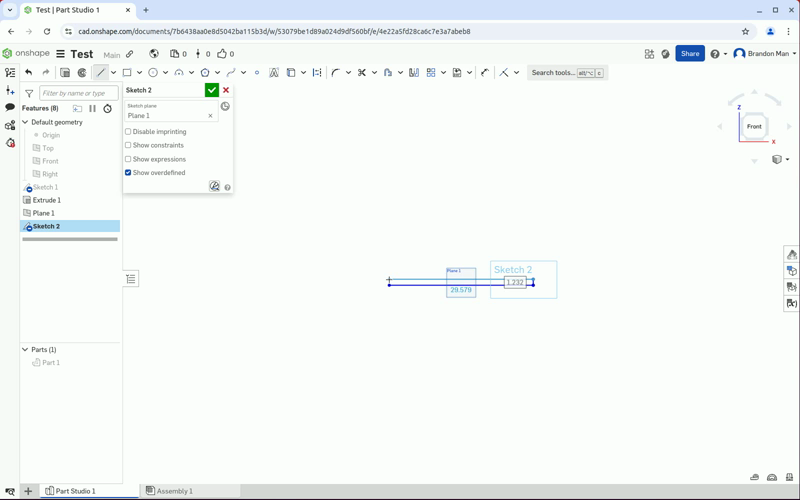
mouse_move(419, 279)
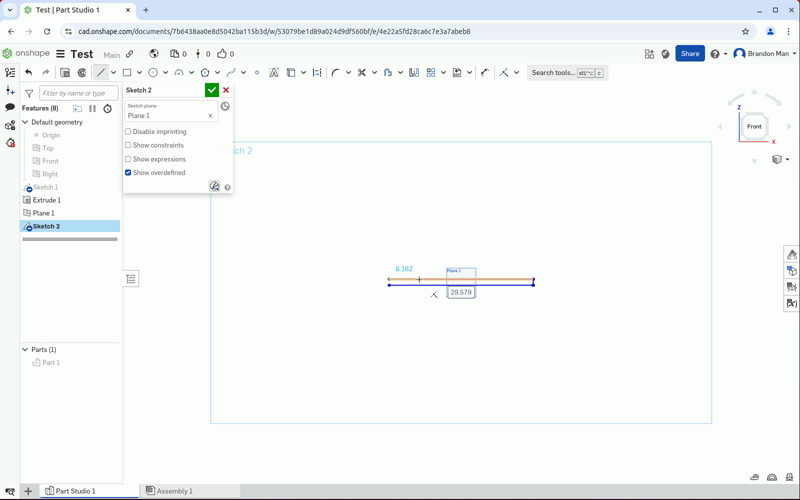
key_down(shift)
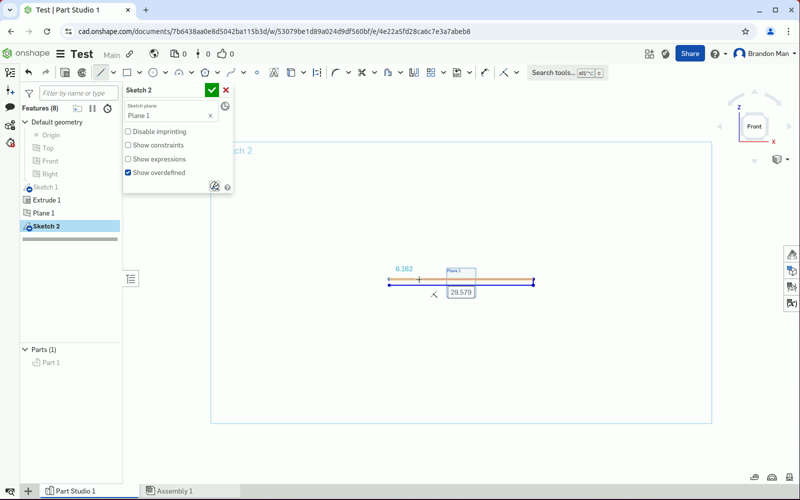
mouse_move(389, 285)
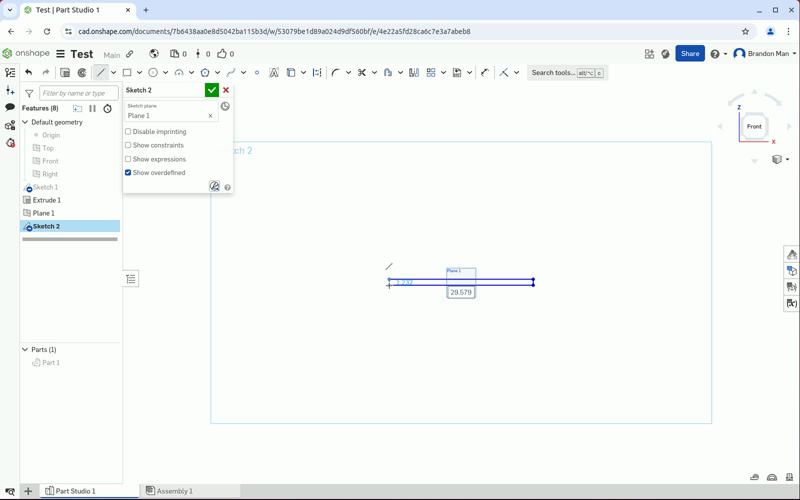
scroll(6)
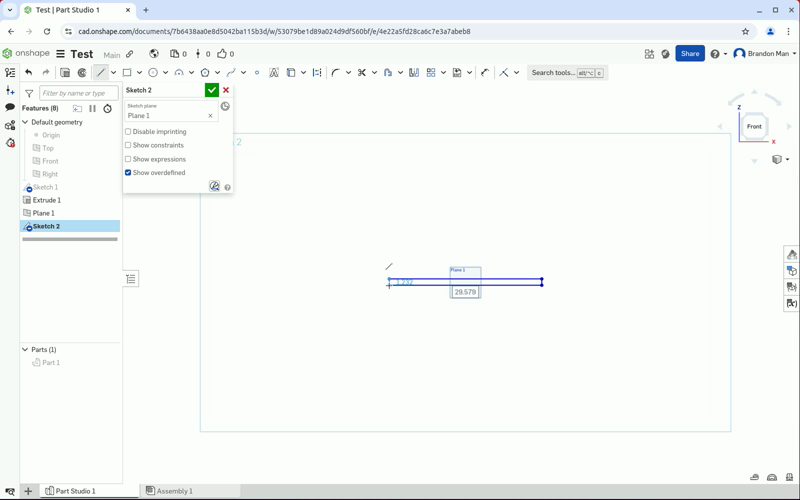
scroll(6)
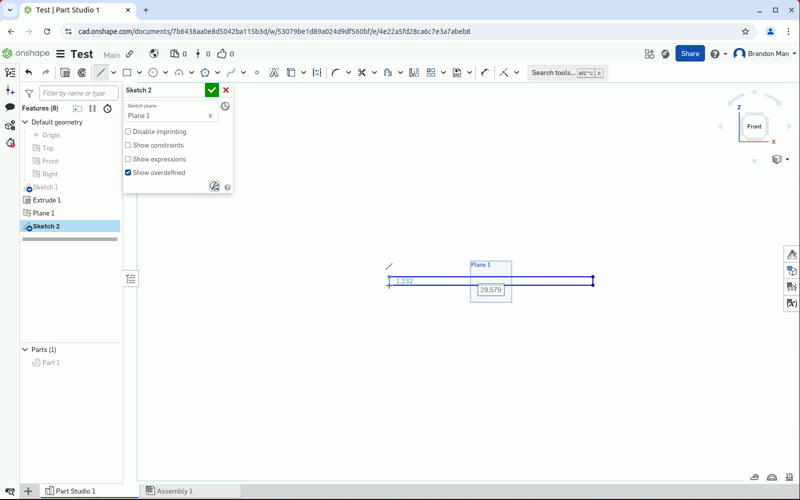
scroll(6)
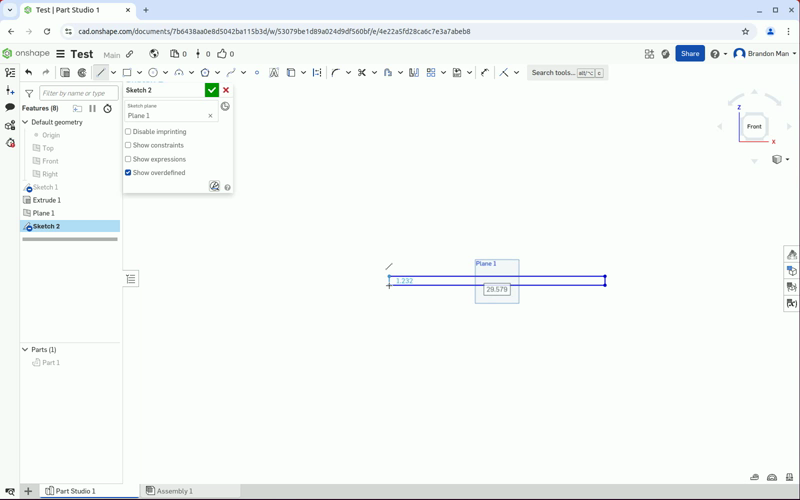
scroll(6)
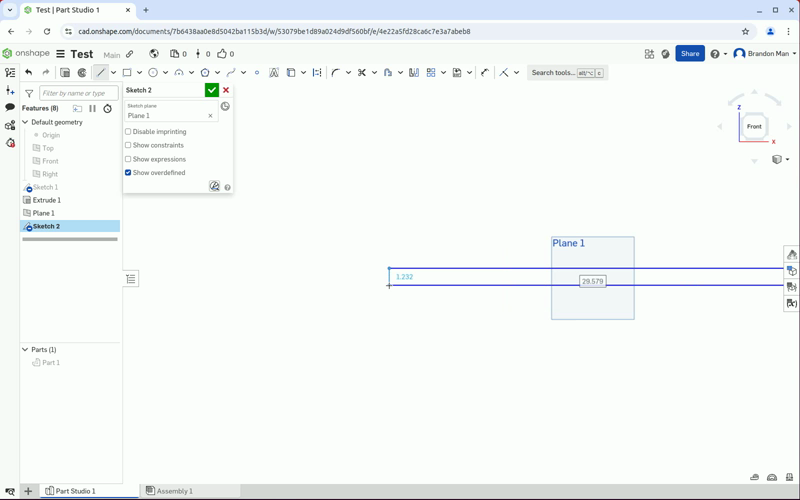
scroll(6)
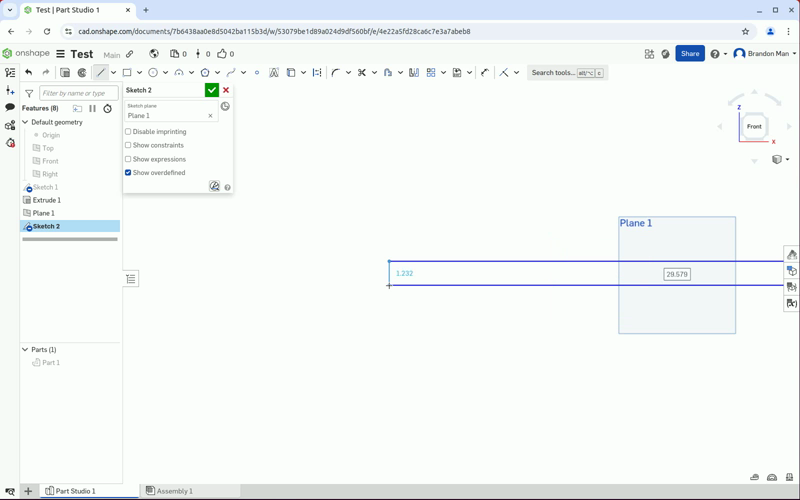
scroll(6)
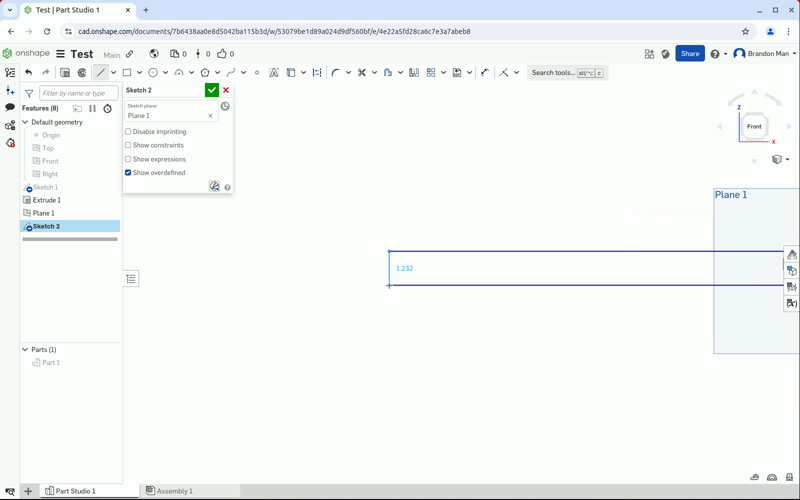
scroll(6)
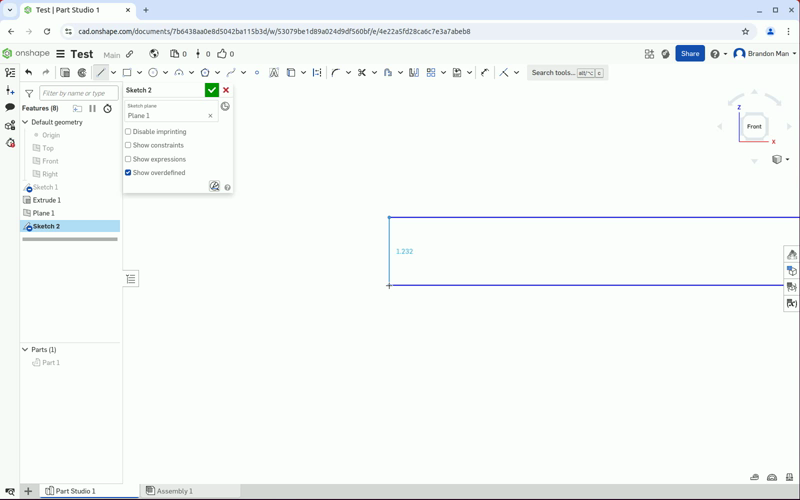
key_up(shift)
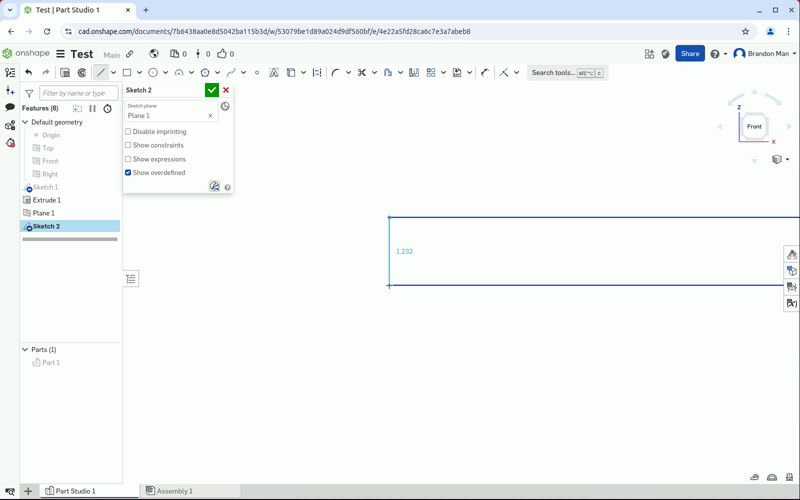
click(389, 285)
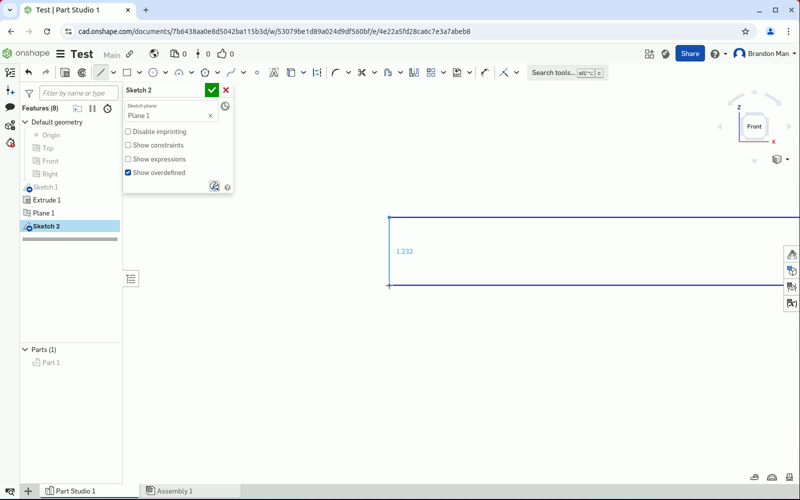
scroll(-6)
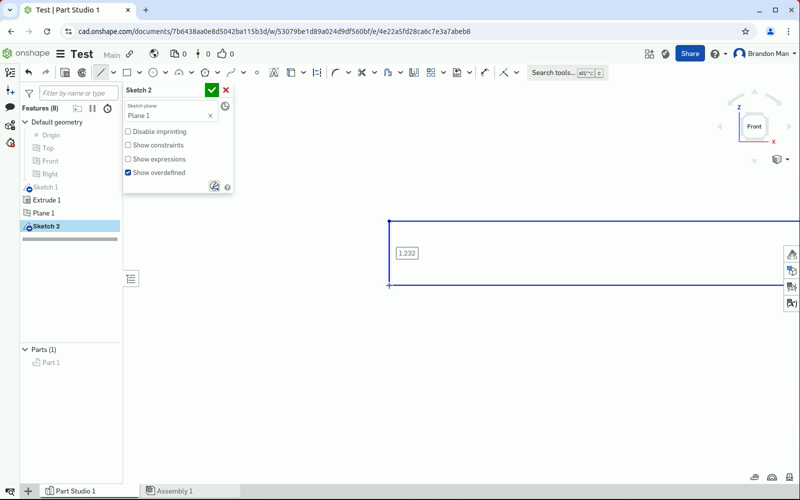
scroll(-6)
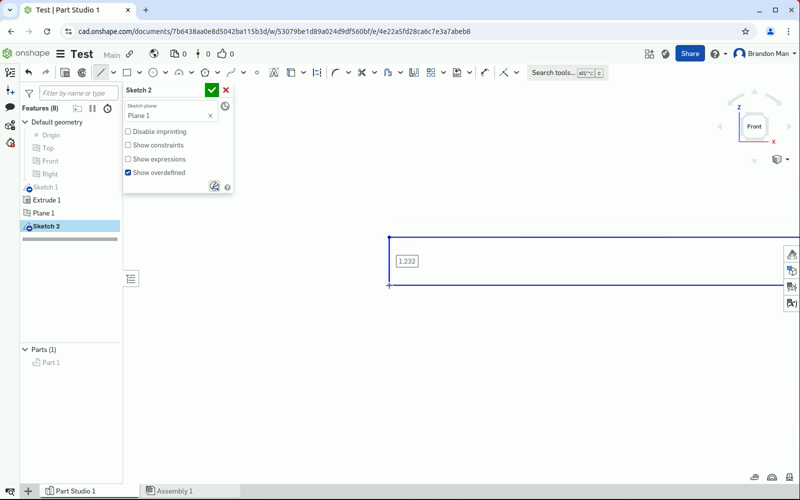
scroll(-6)
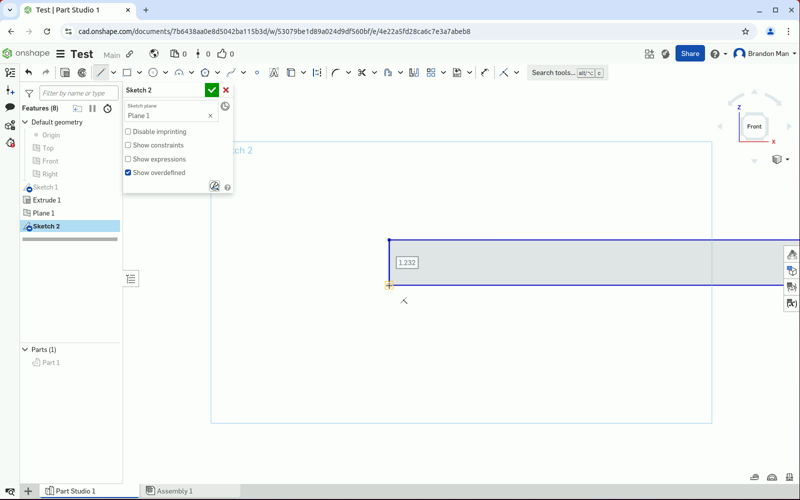
scroll(-6)
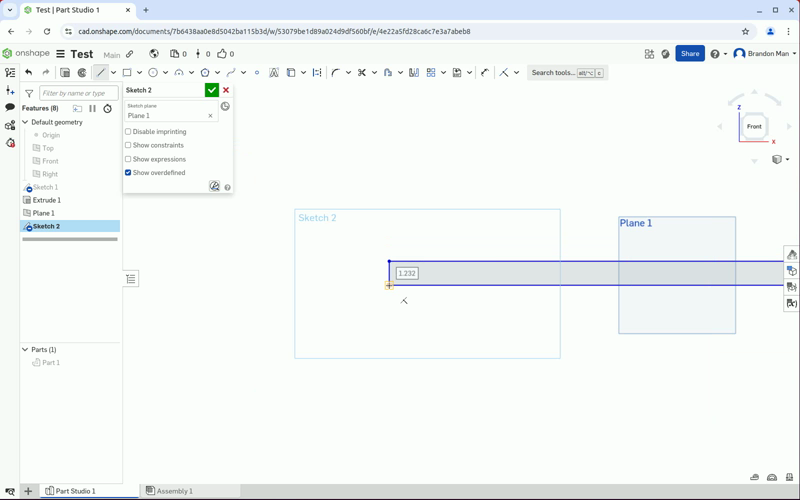
scroll(-6)
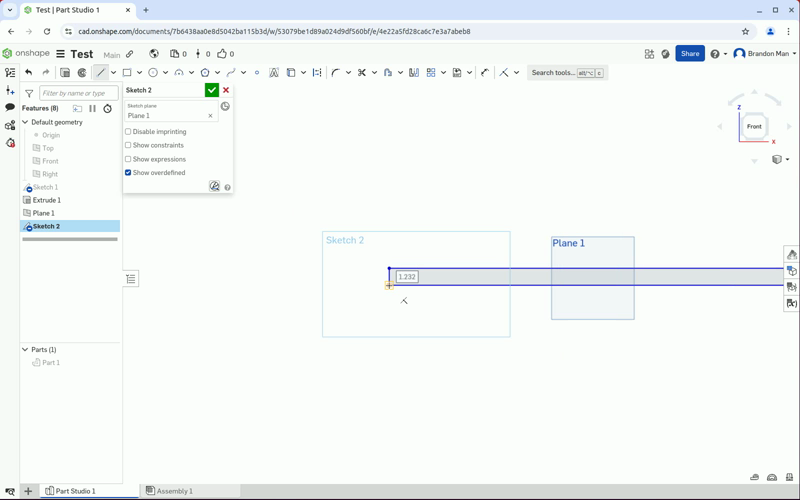
scroll(-6)
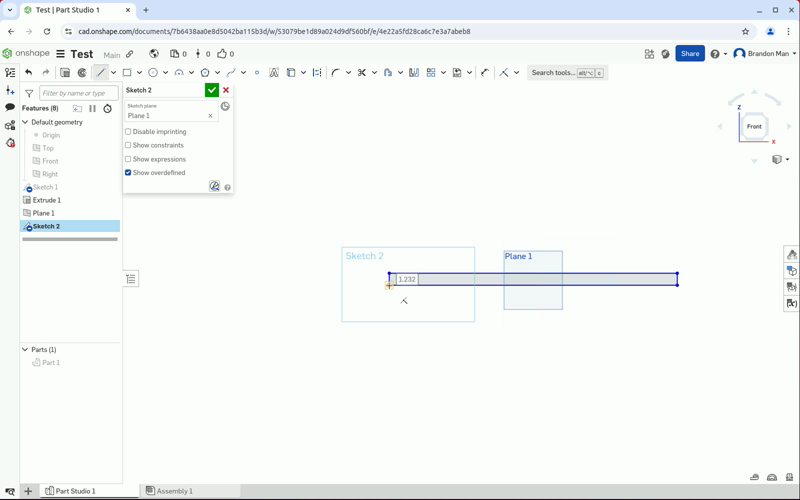
scroll(-6)
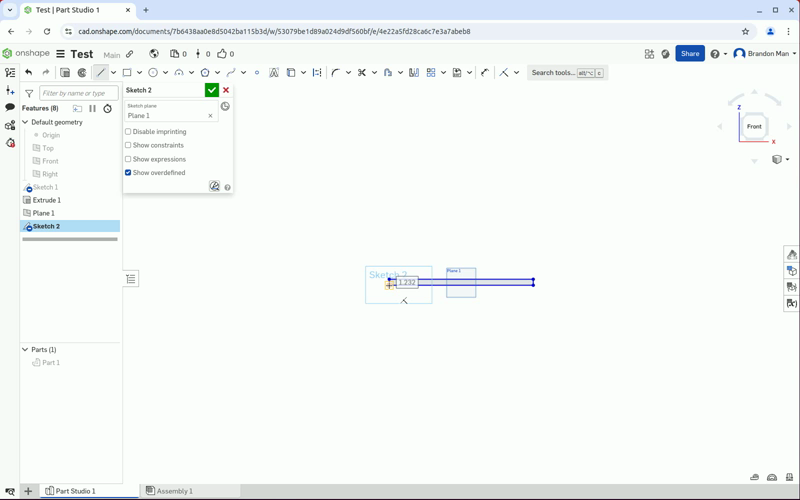
key(esc)
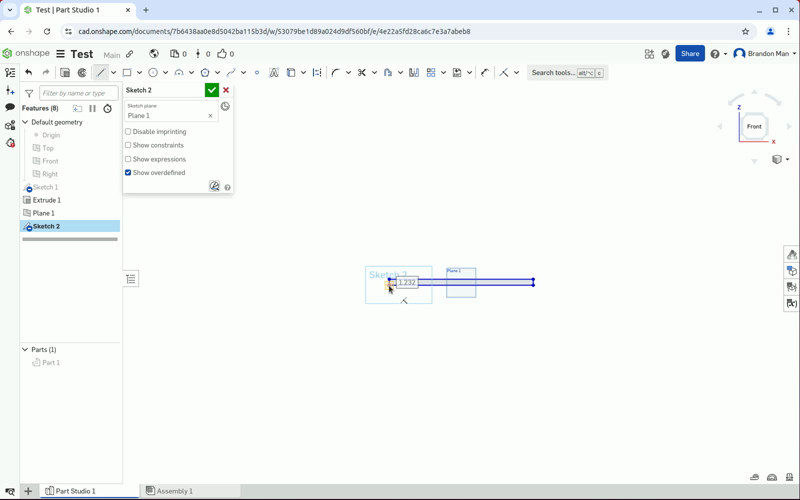
mouse_move(492, 283)
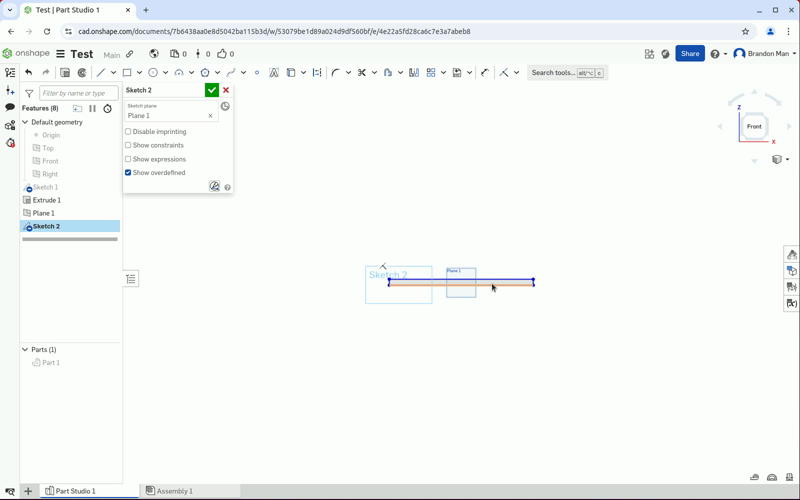
scroll(6)
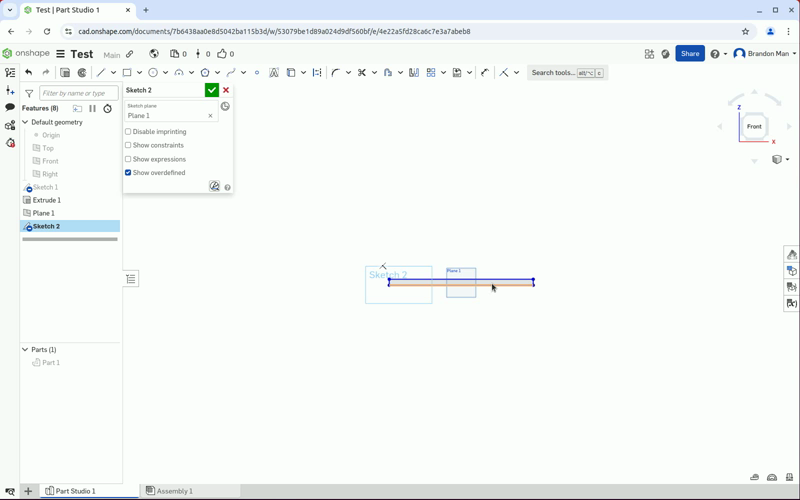
scroll(6)
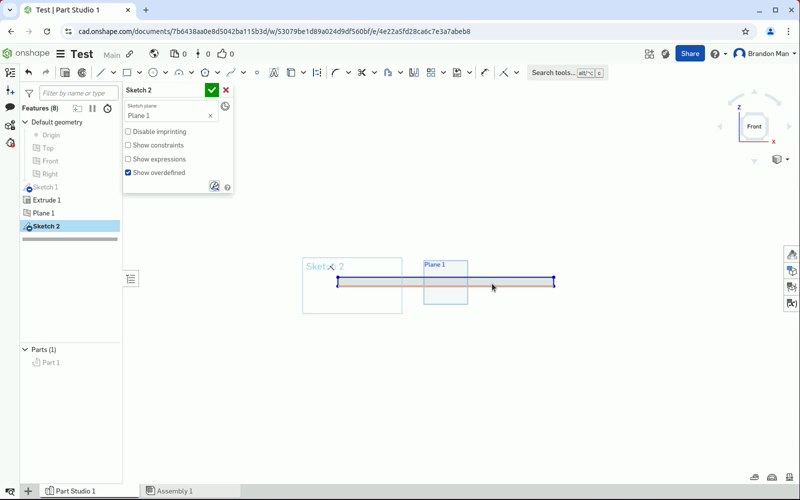
scroll(6)
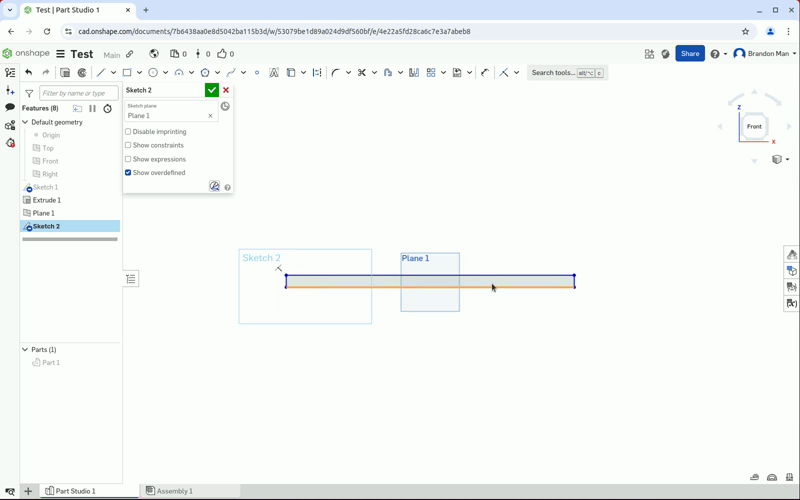
scroll(6)
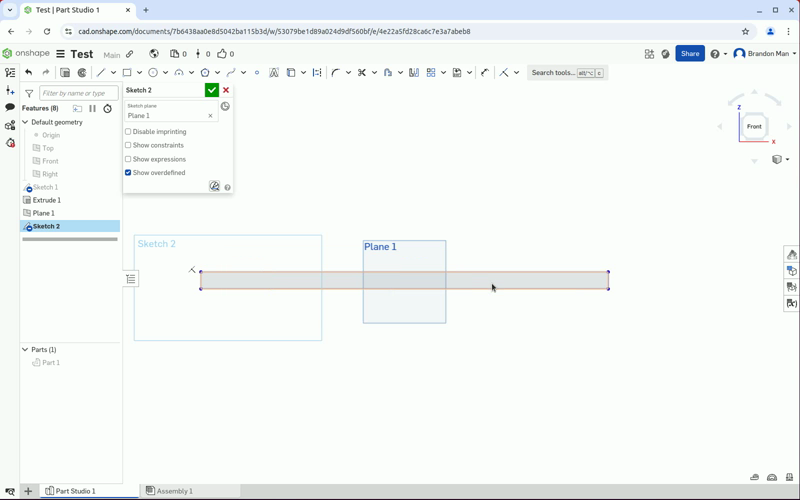
scroll(6)
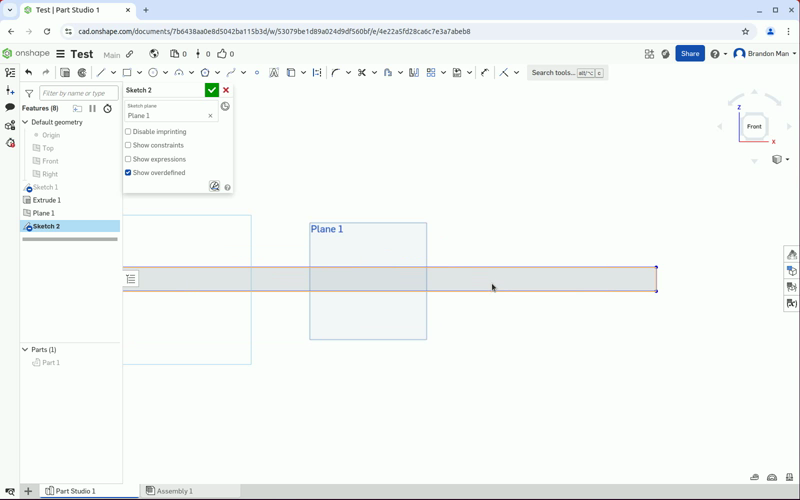
scroll(6)
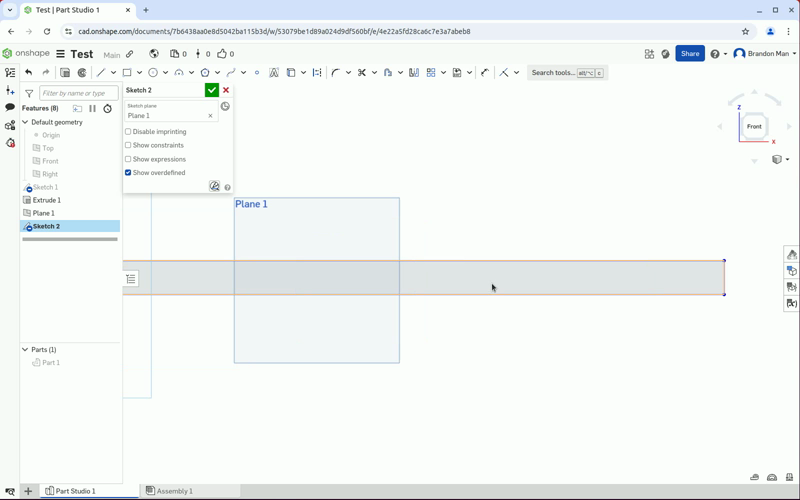
scroll(6)
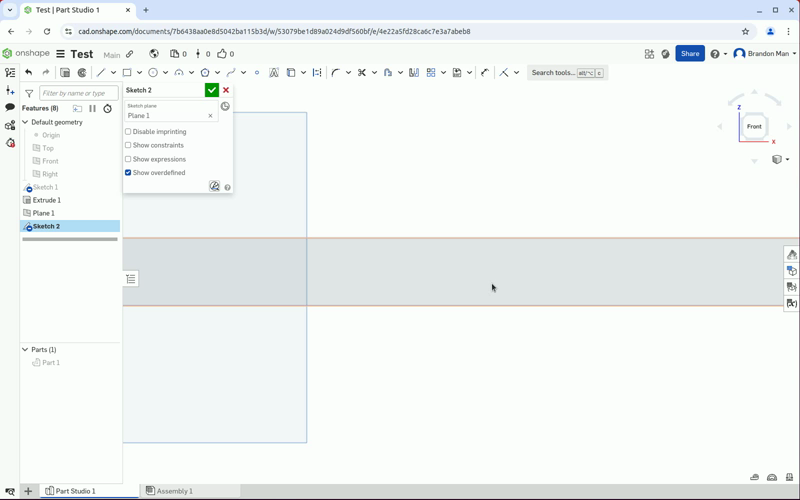
click(492, 283)
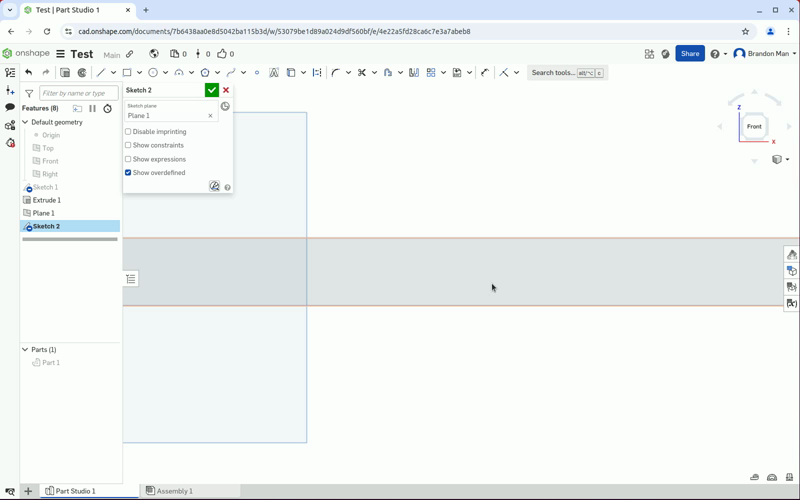
scroll(-6)
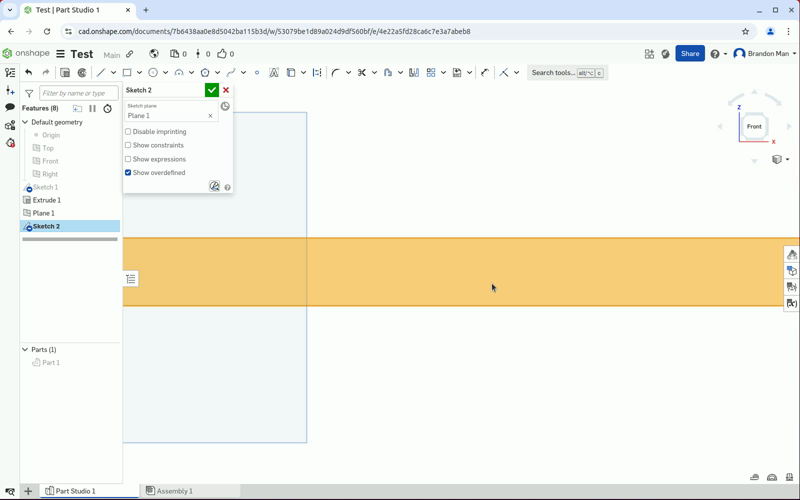
scroll(-6)
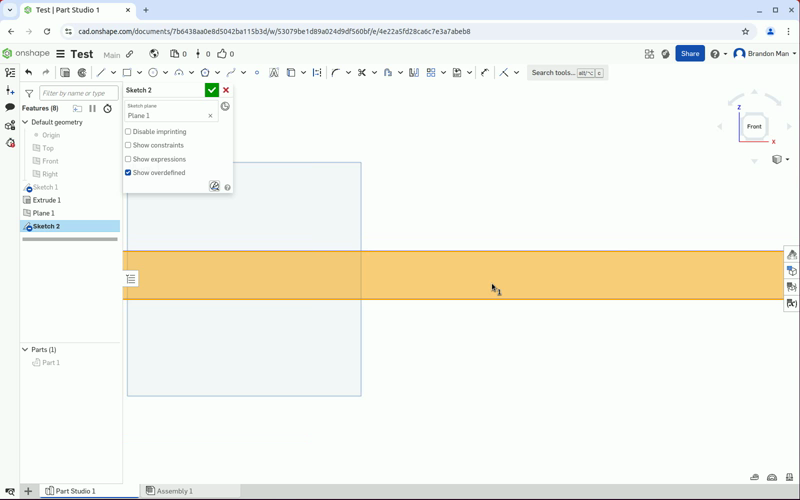
scroll(-6)
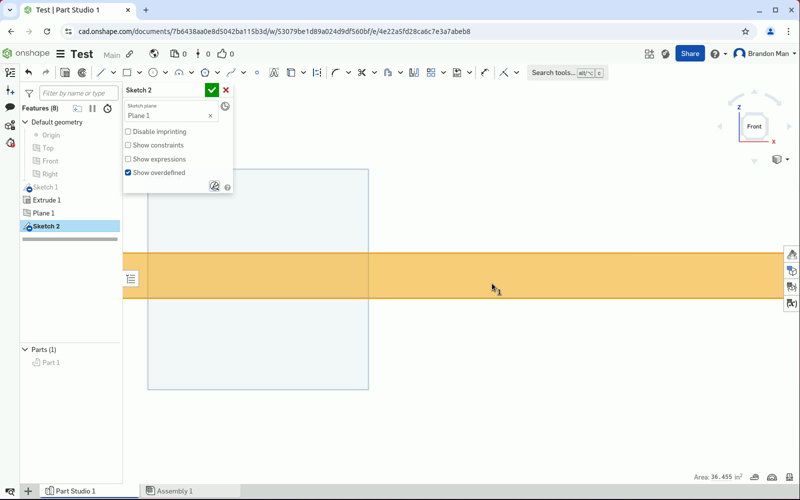
scroll(-6)
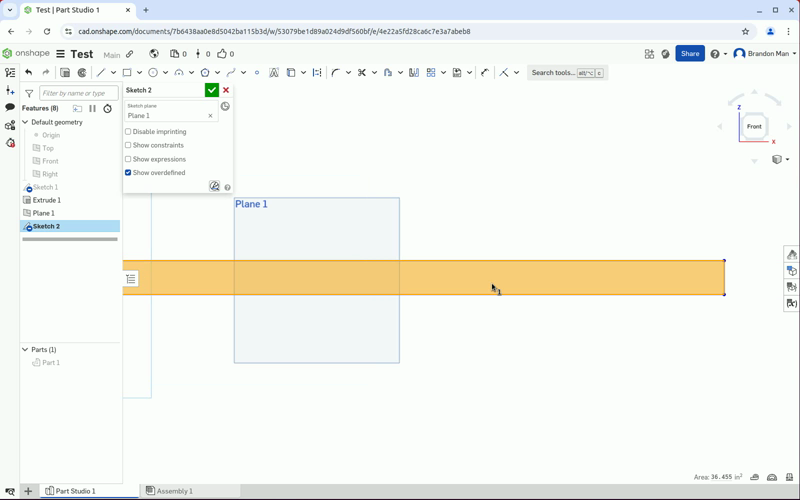
scroll(-6)
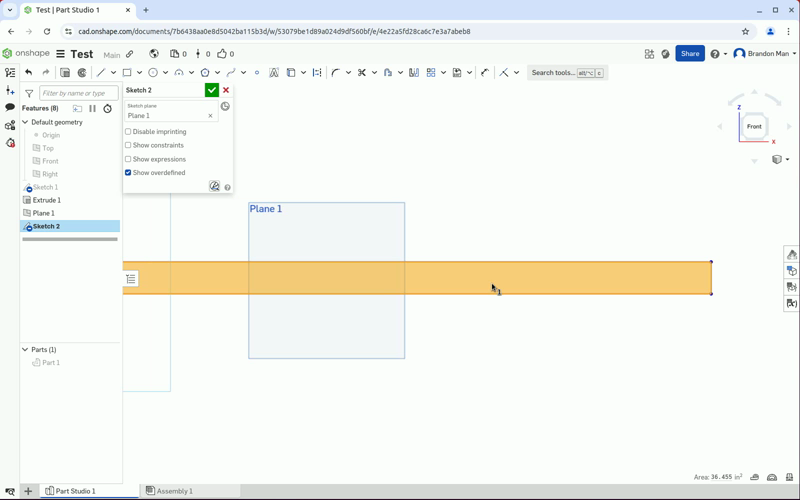
scroll(-6)
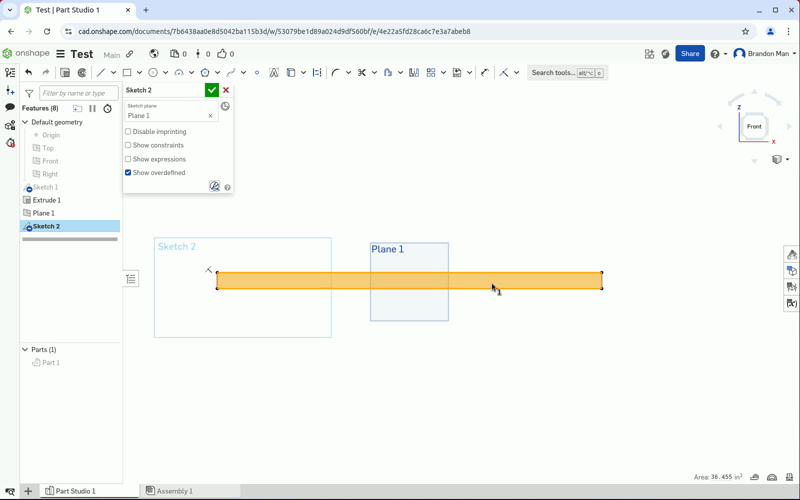
scroll(-6)
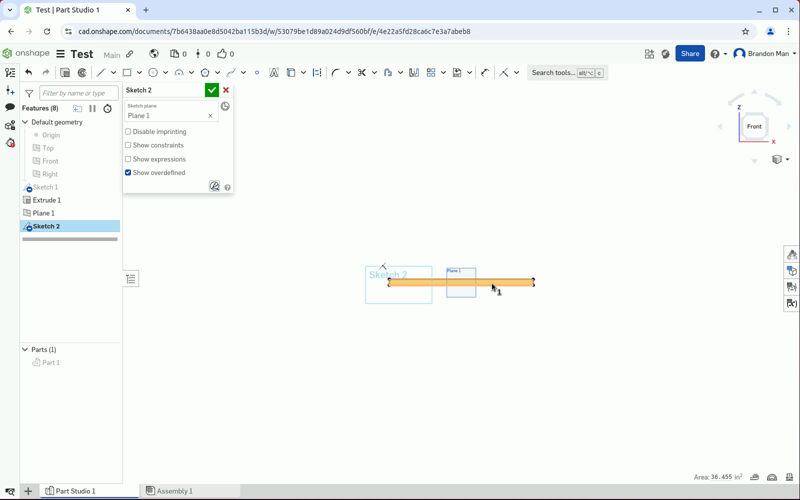
mouse_move(73, 352)
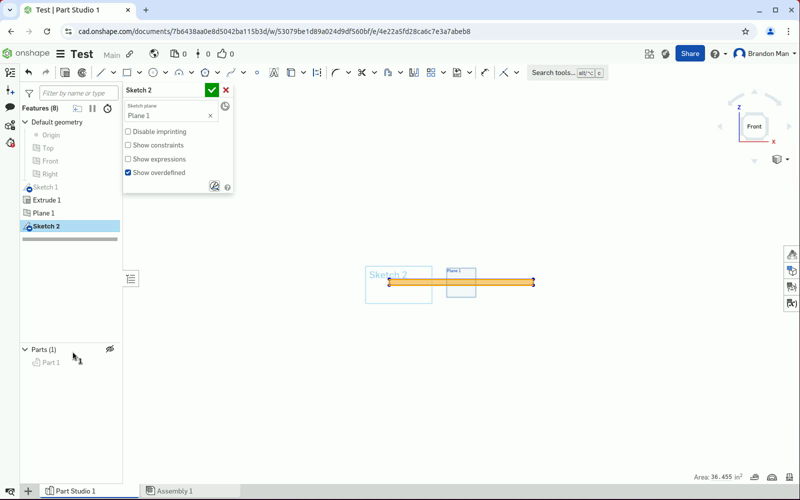
key(shift+y)
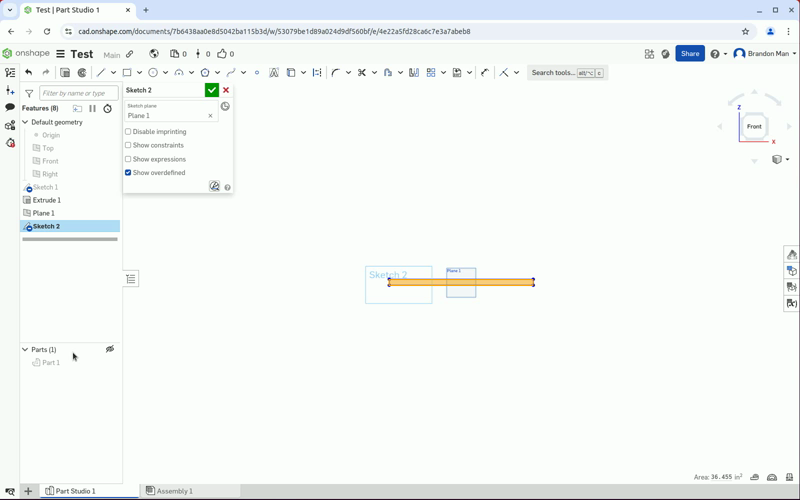
key(shift+e)
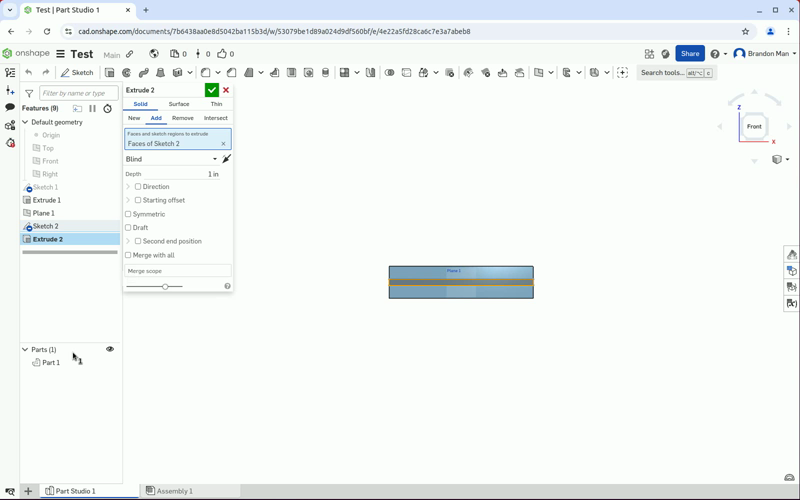
mouse_move(143, 106)
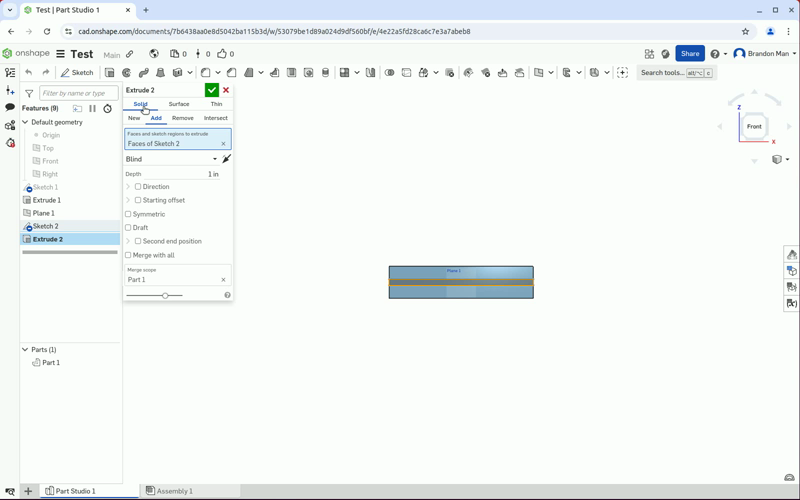
click(143, 106)
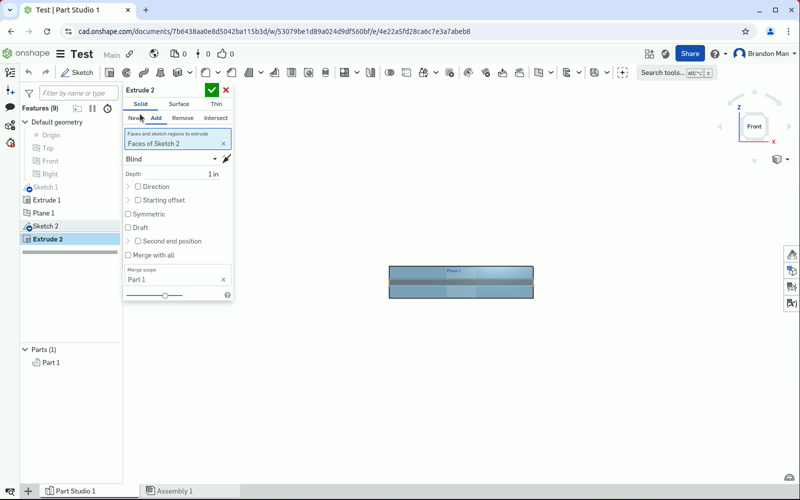
mouse_move(137, 120)
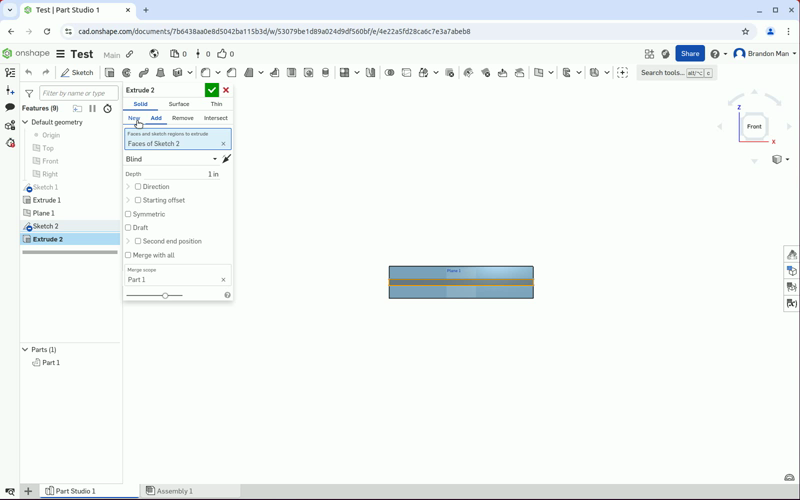
click(137, 120)
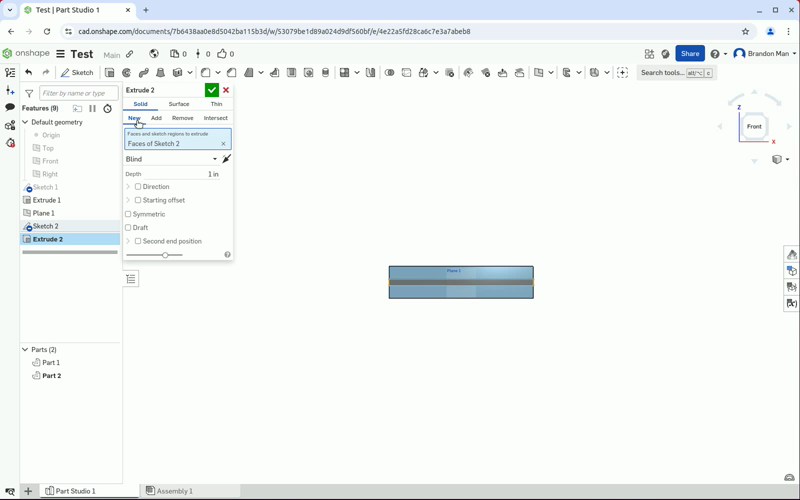
key(tab, 4)
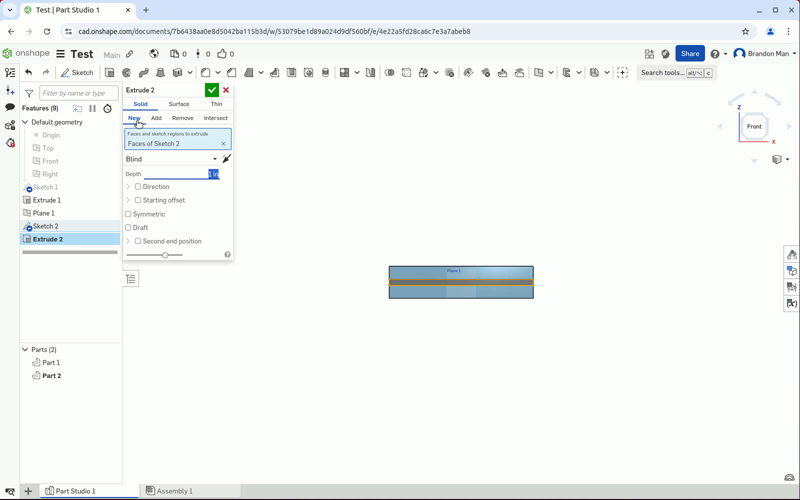
text(6.499)
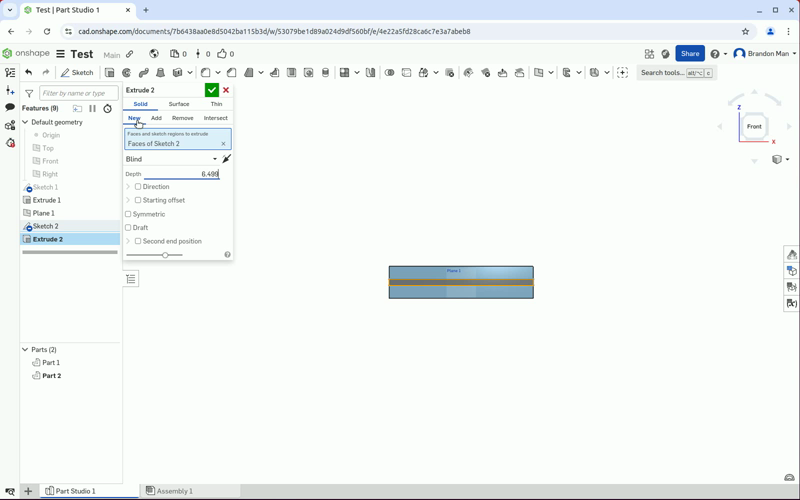
key(enter)
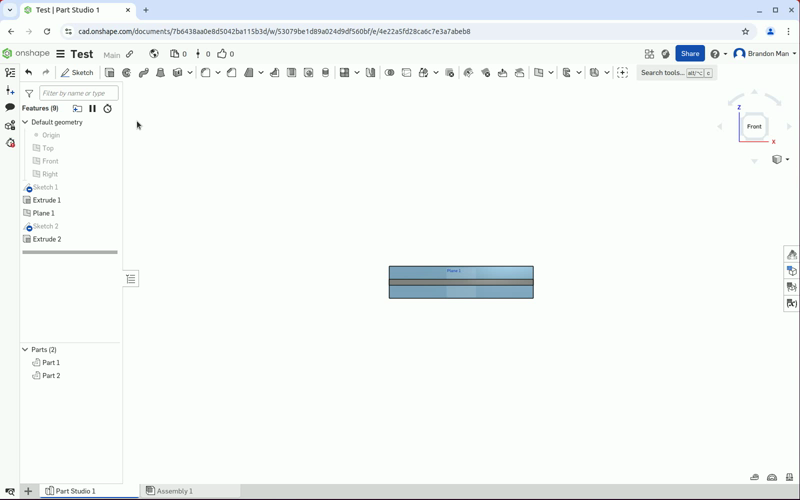
key(shift+h)
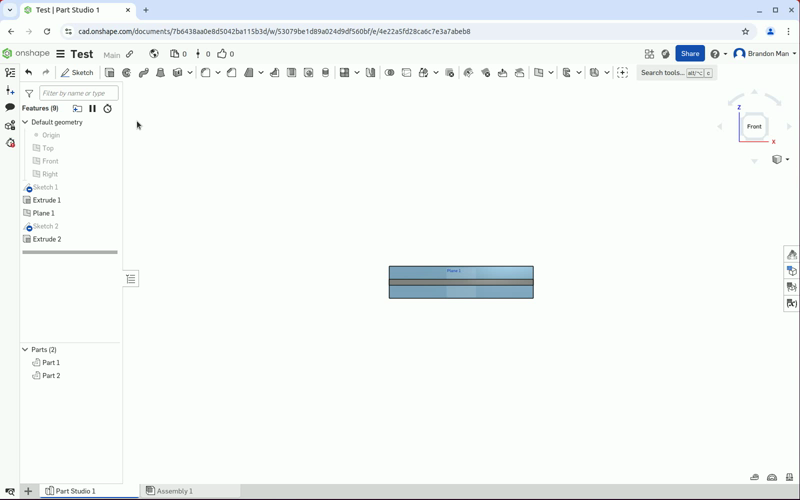
key(shift+h)
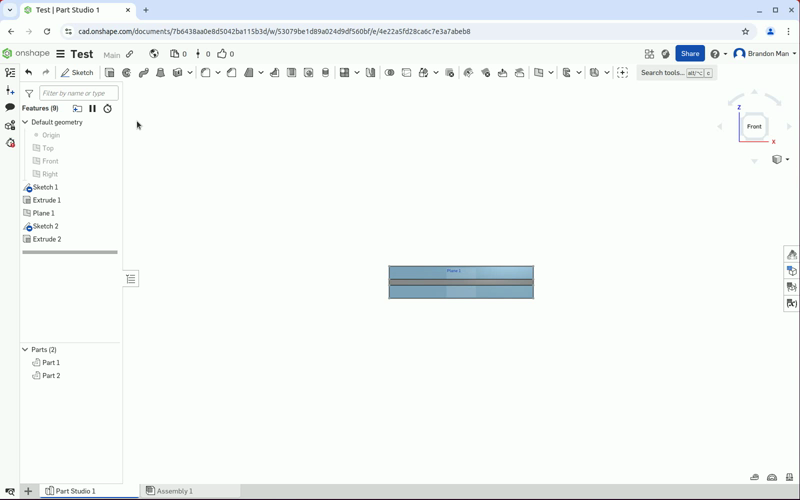
key(shift+7)
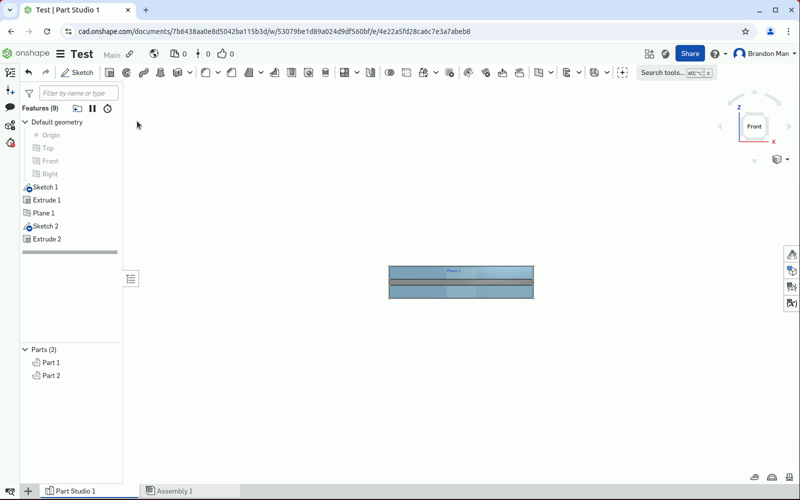
key(left, 2)
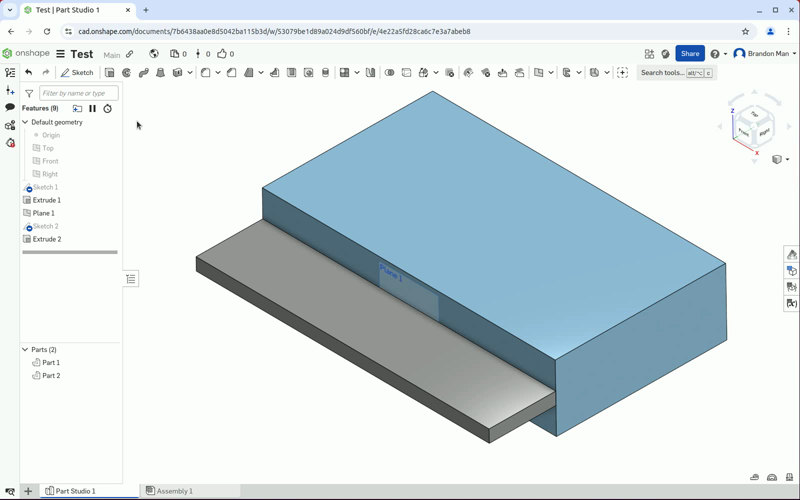
key(down, 2)
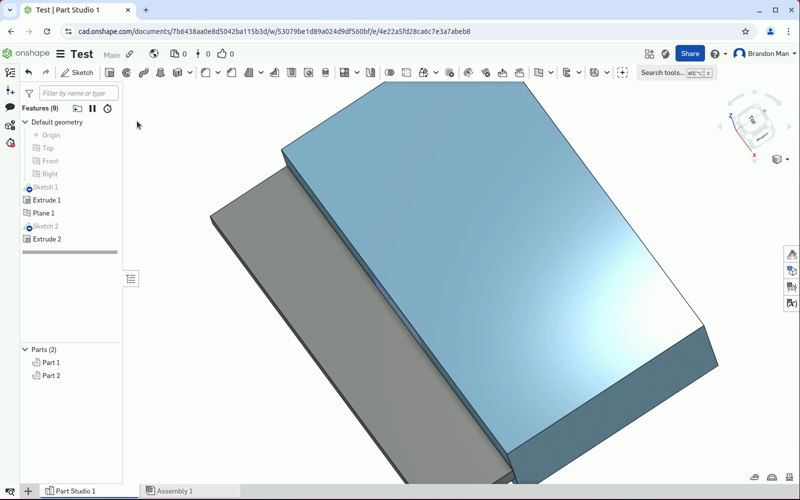
key(up, 2)
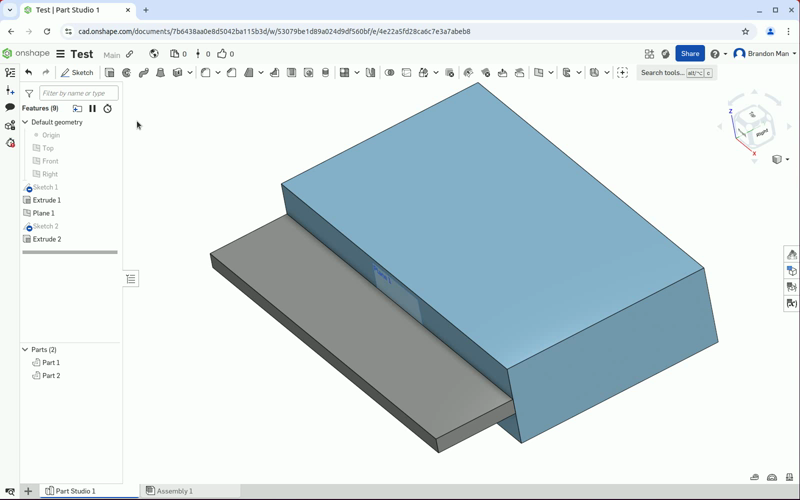
key(right, 2)
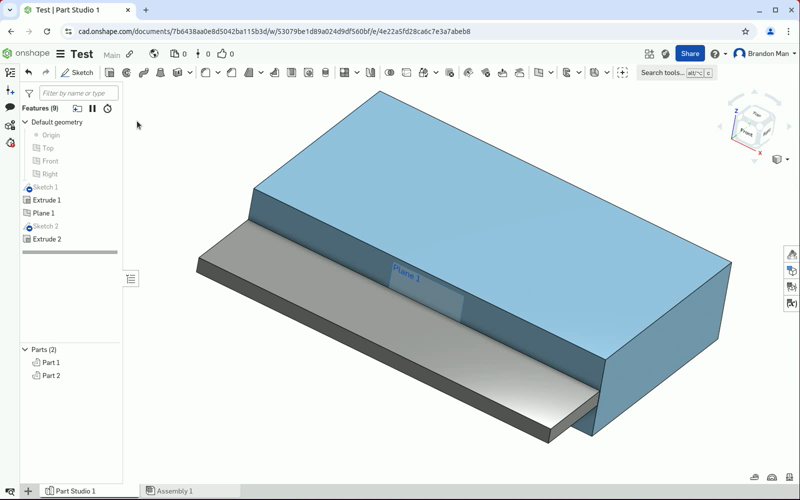
mouse_move(73, 189)
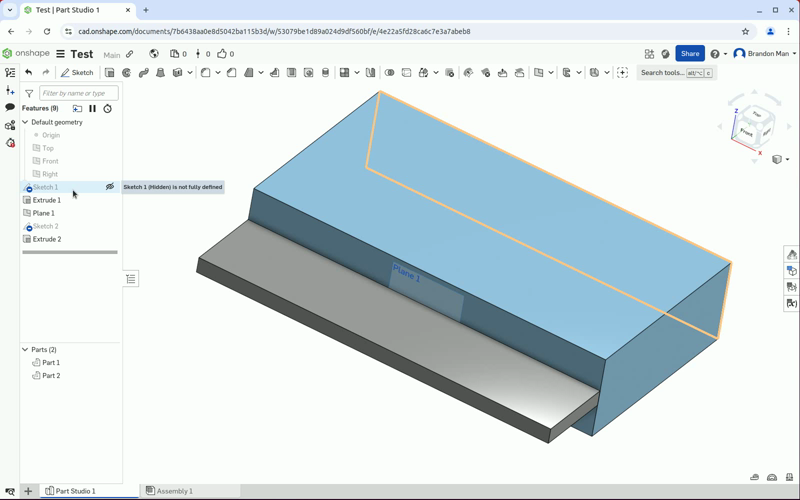
click(73, 189)